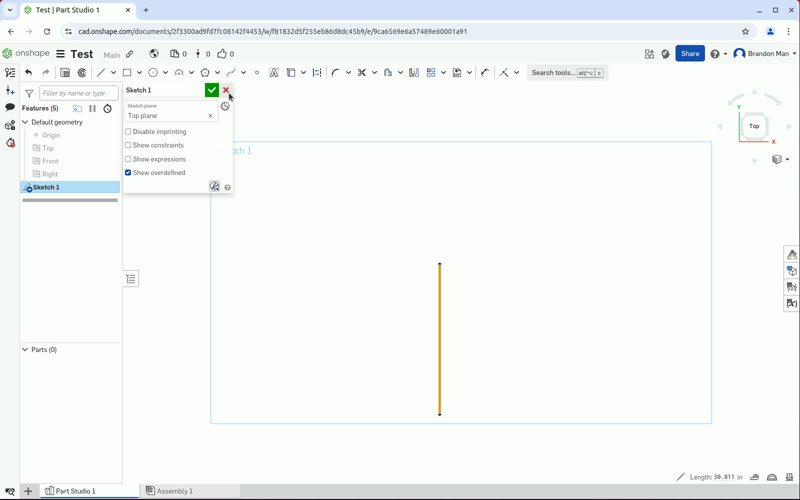
key(shift+h)
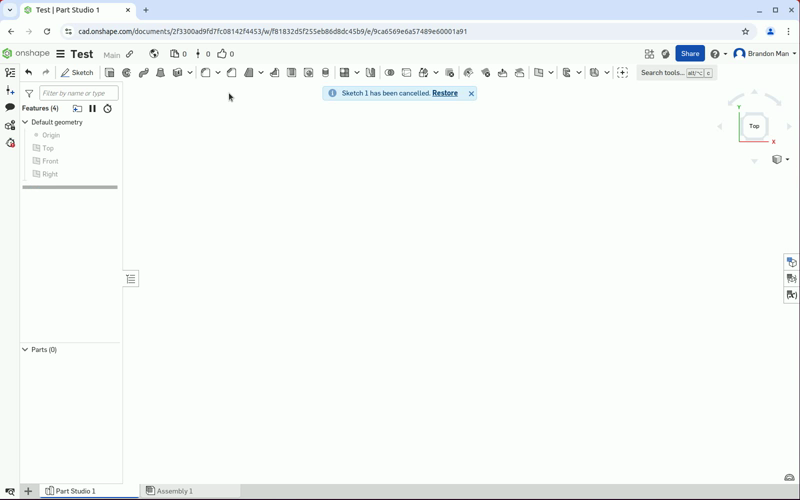
mouse_move(73, 352)
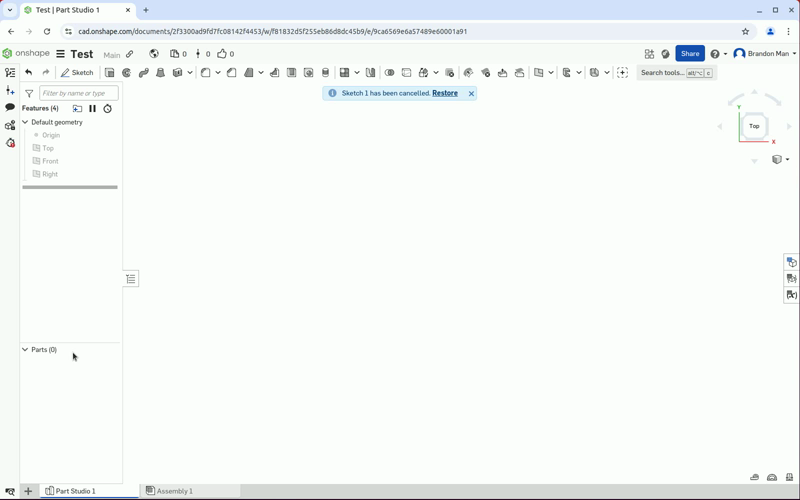
key(y)
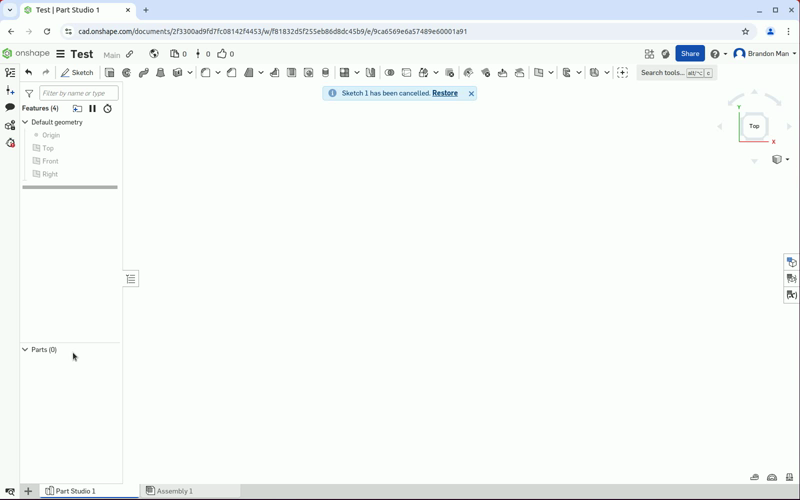
key(shift+p)
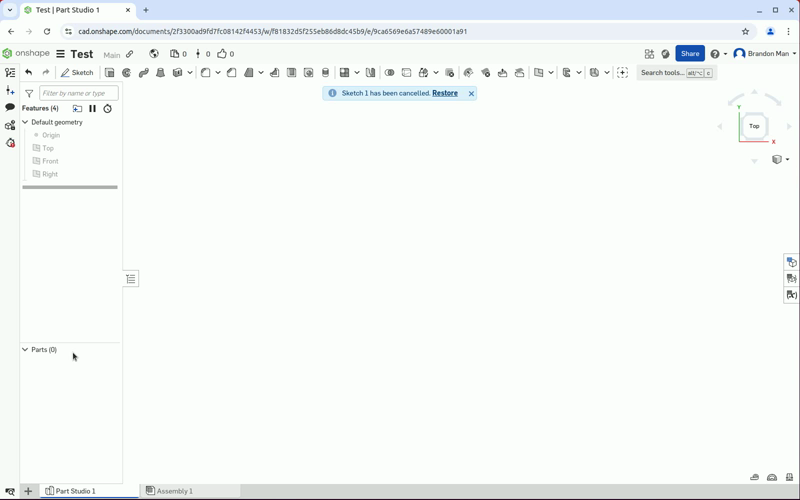
key(space)
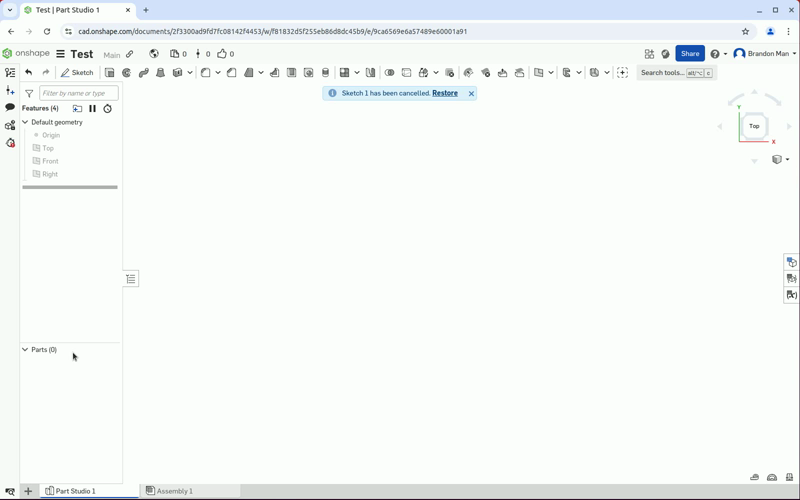
key_down(shift)
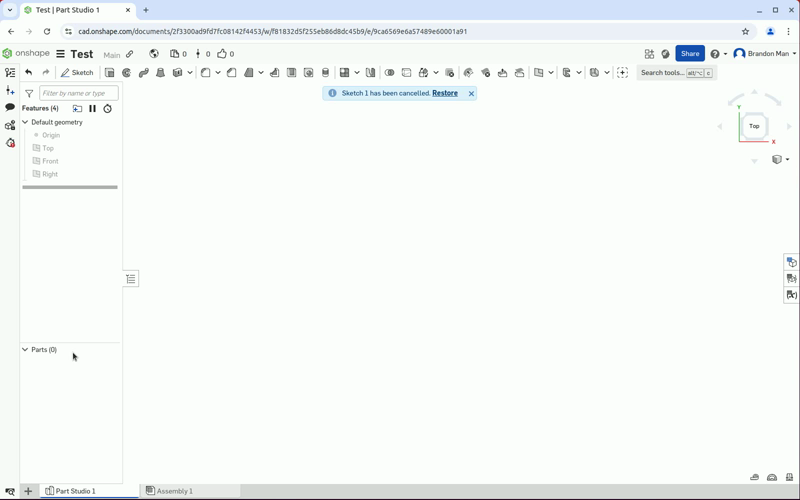
key(up)
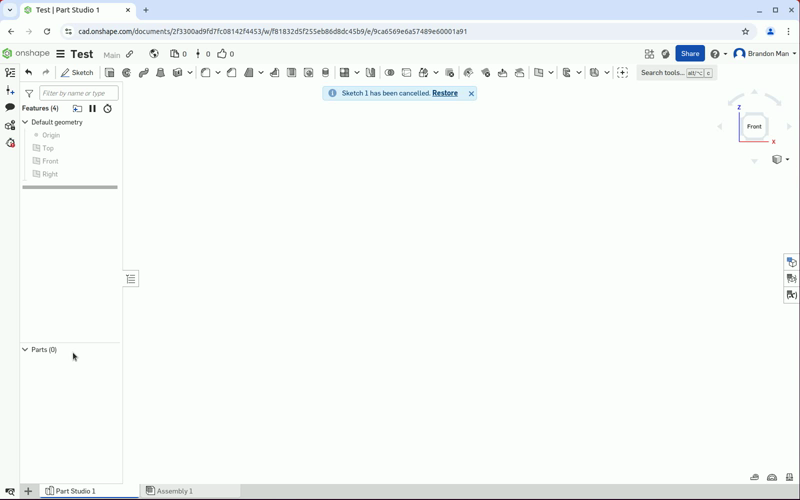
key_up(shift)
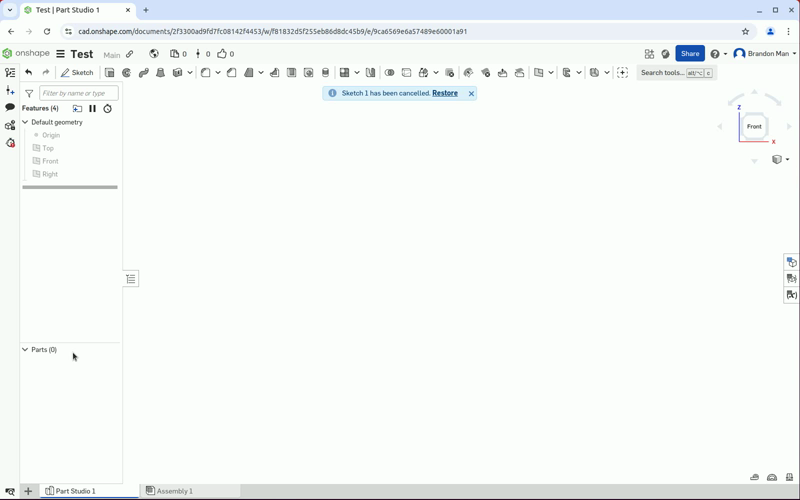
mouse_move(73, 352)
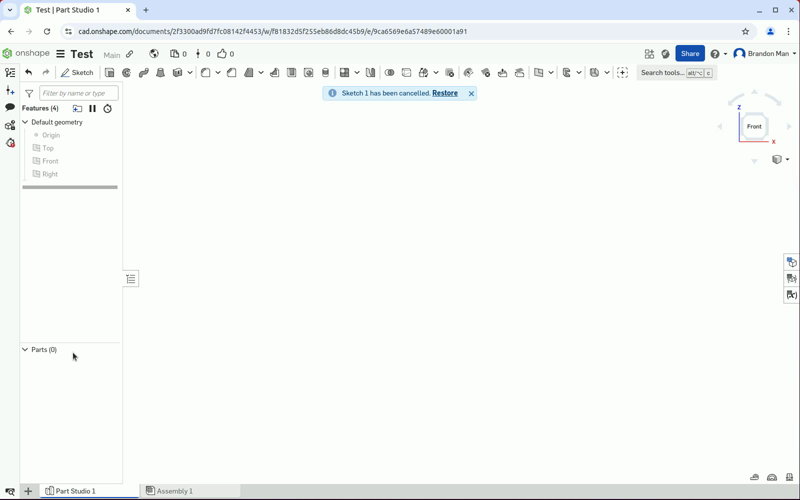
key(shift+y)
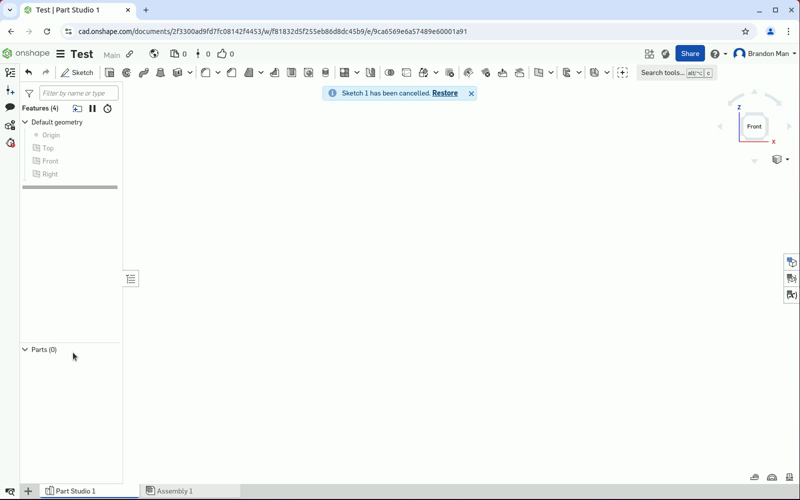
key(shift+s)
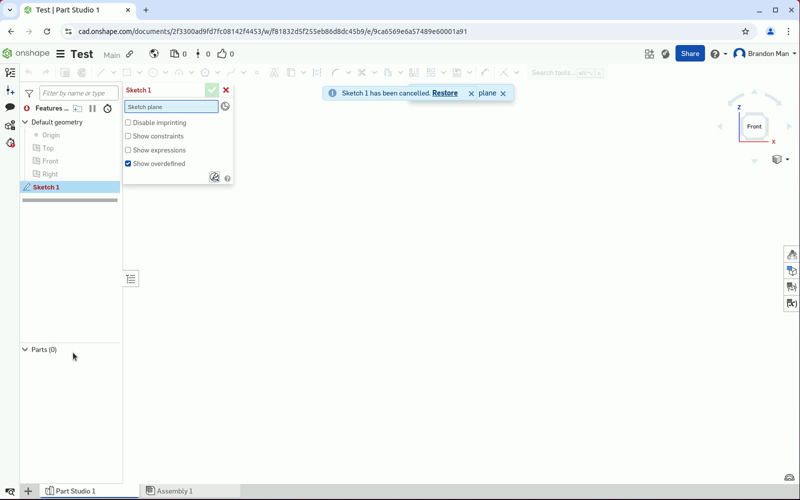
mouse_move(73, 163)
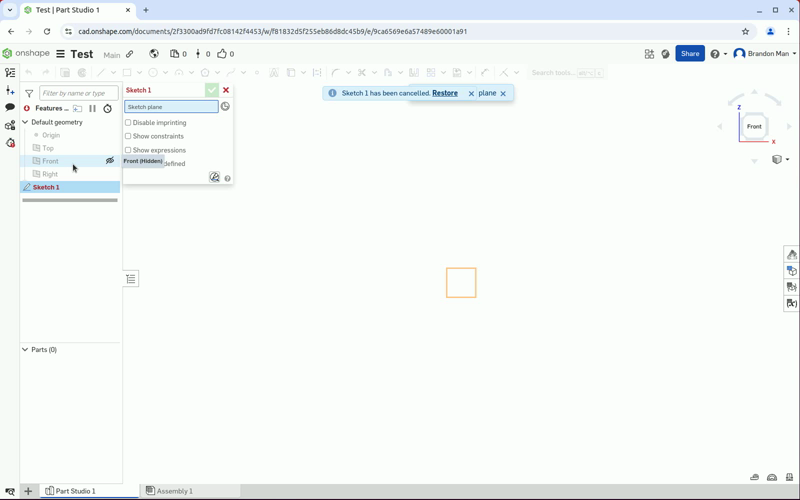
click(73, 163)
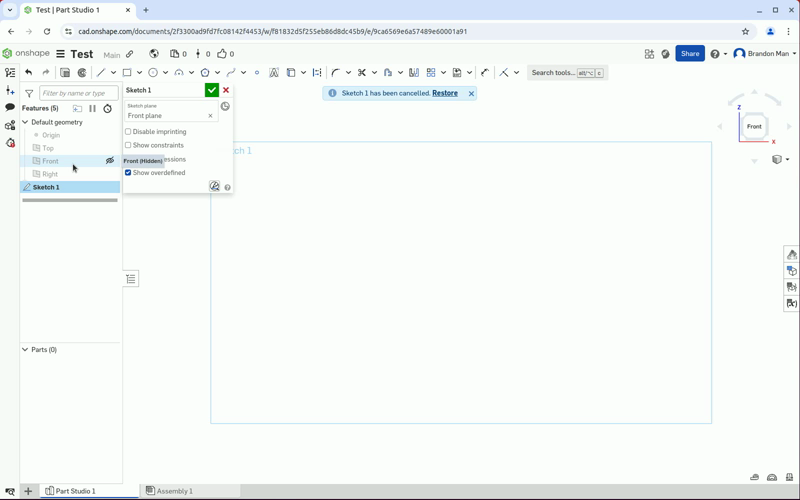
mouse_move(73, 352)
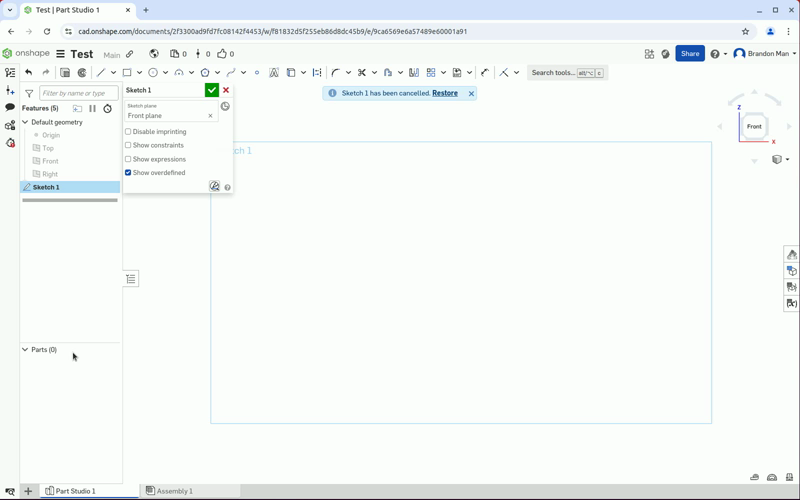
key(y)
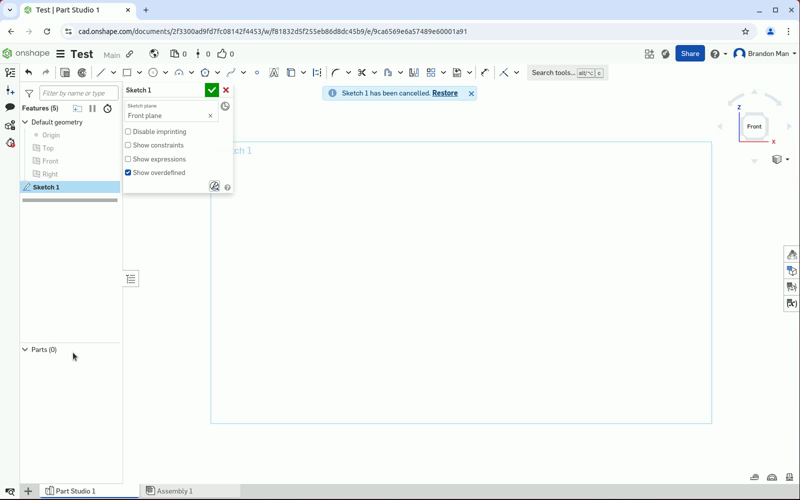
key(l)
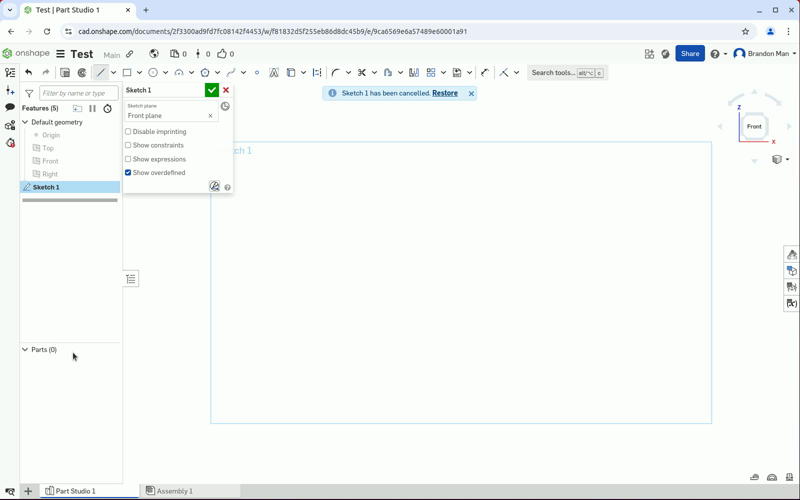
key_down(shift)
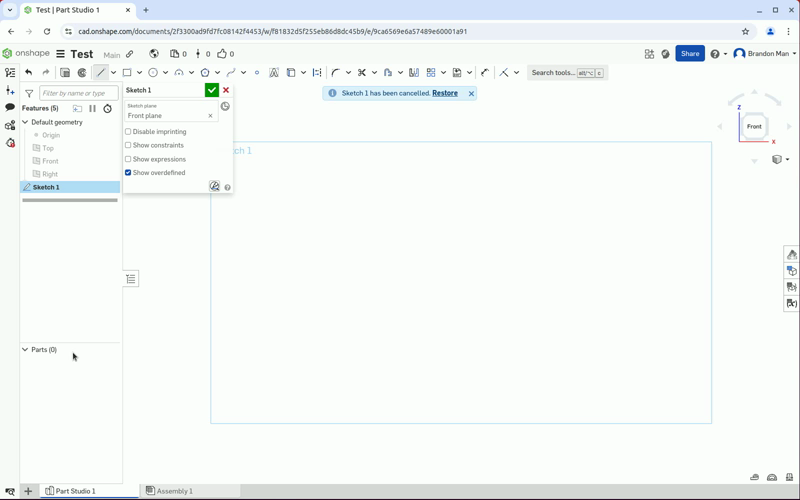
mouse_move(348, 395)
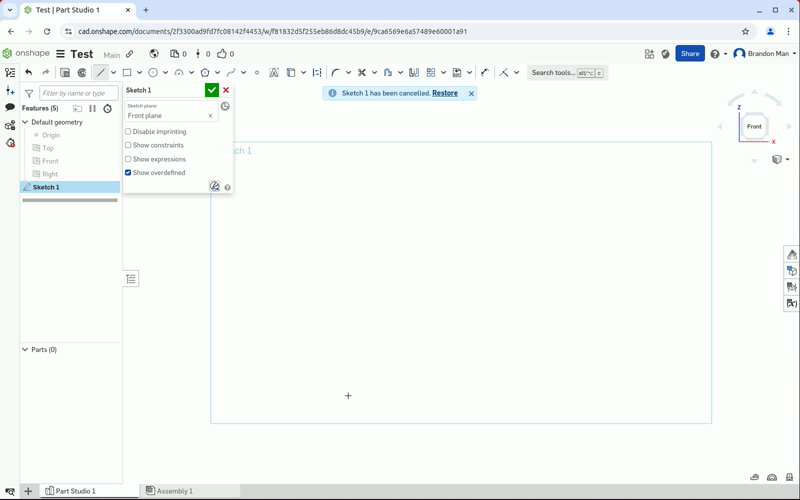
click(348, 395)
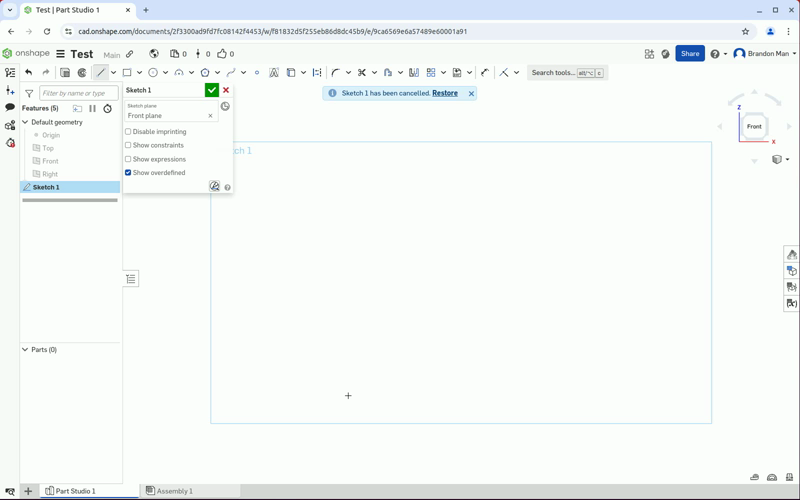
key_up(shift)
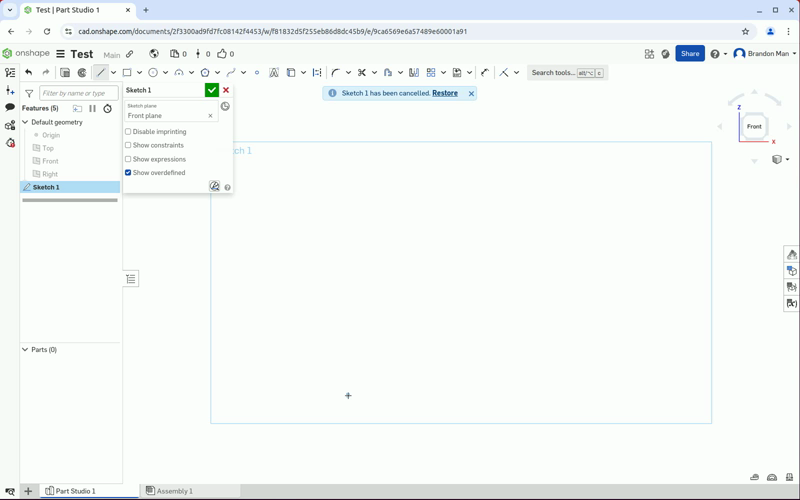
key_down(shift)
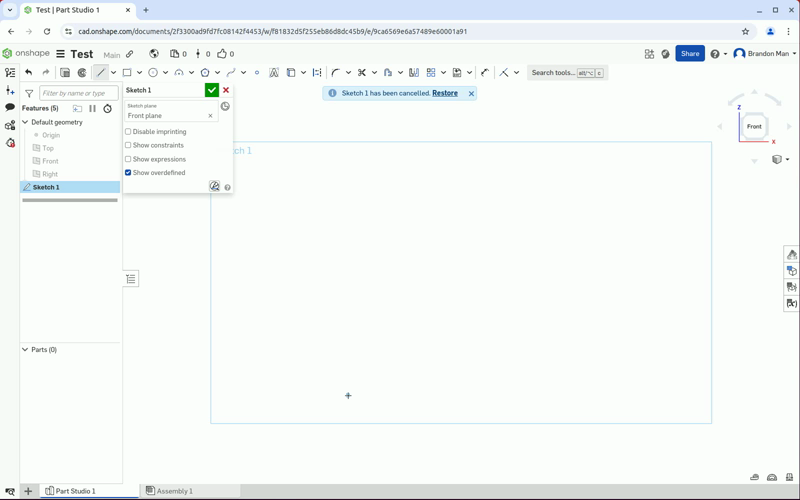
mouse_move(572, 395)
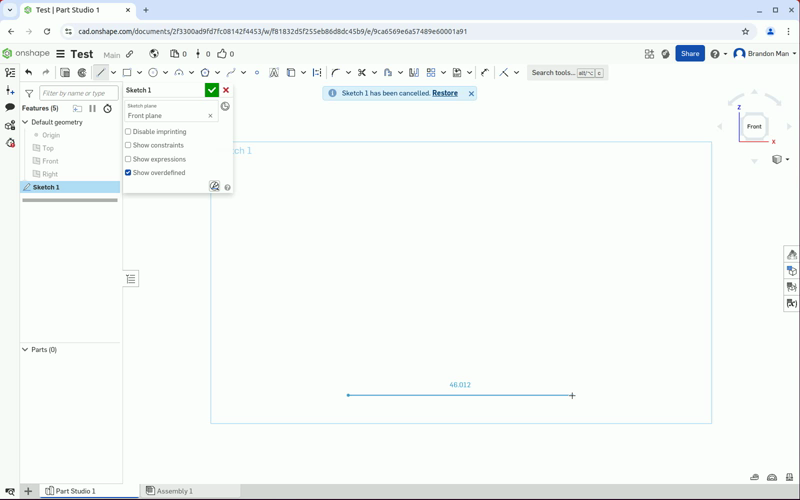
click(572, 395)
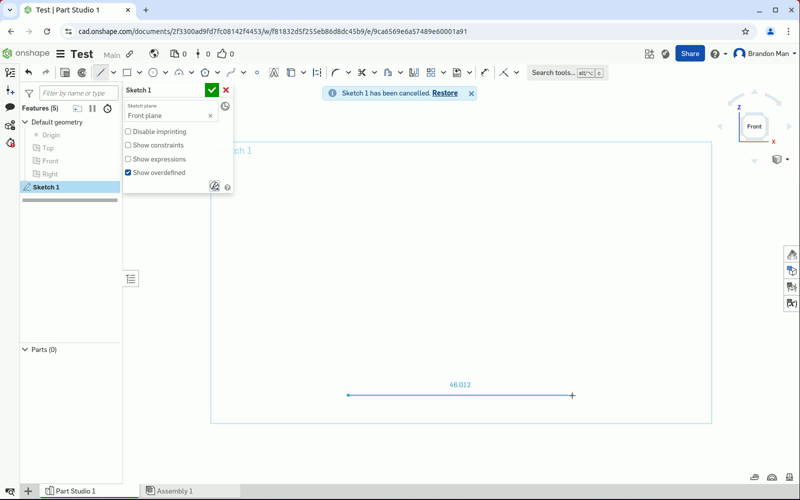
key_up(shift)
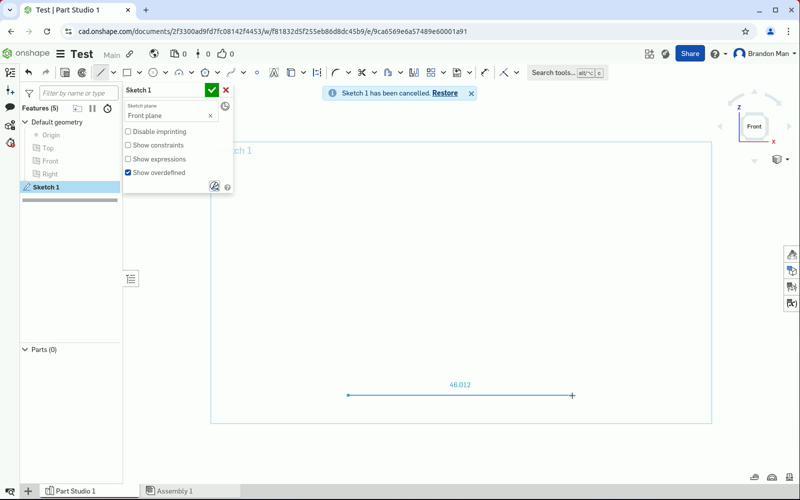
key_down(shift)
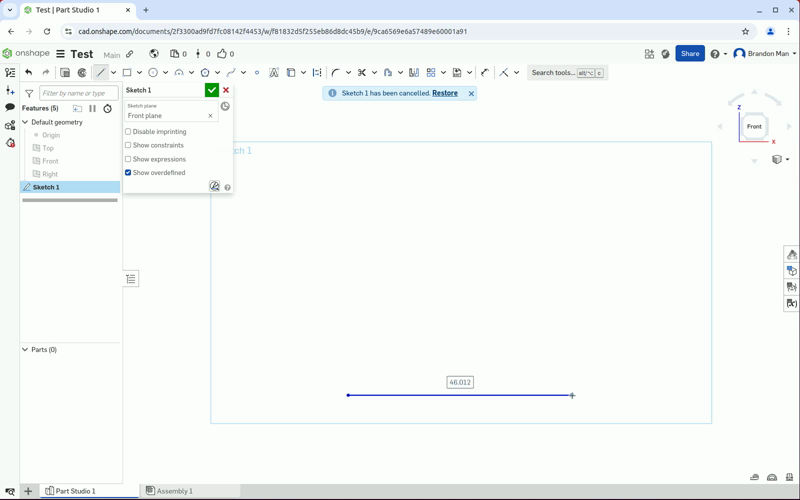
mouse_move(572, 171)
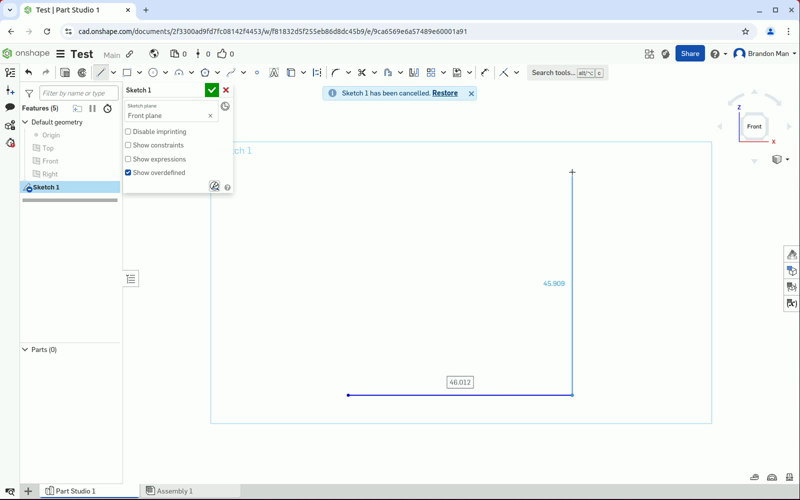
click(572, 171)
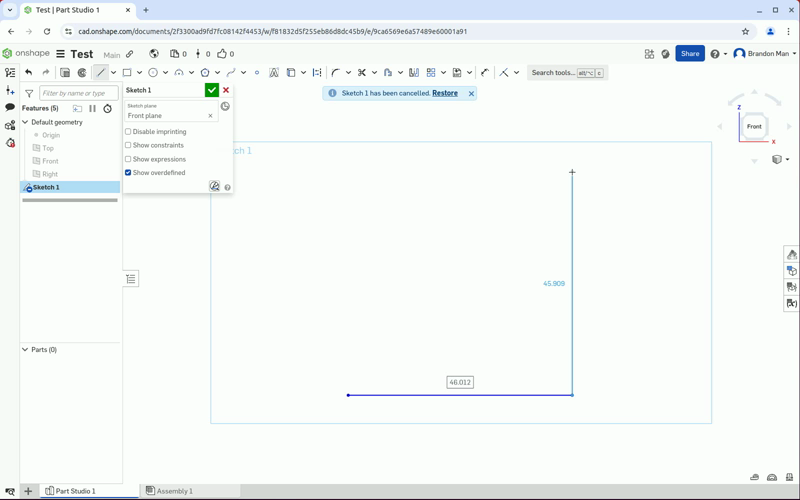
key_up(shift)
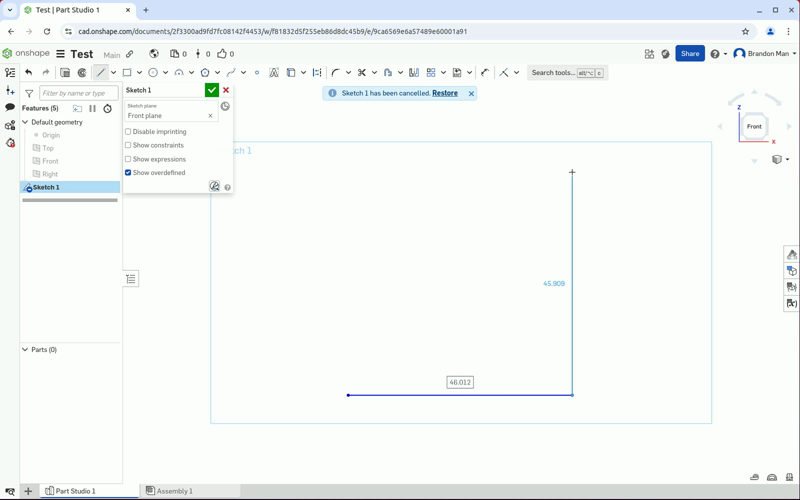
key_down(shift)
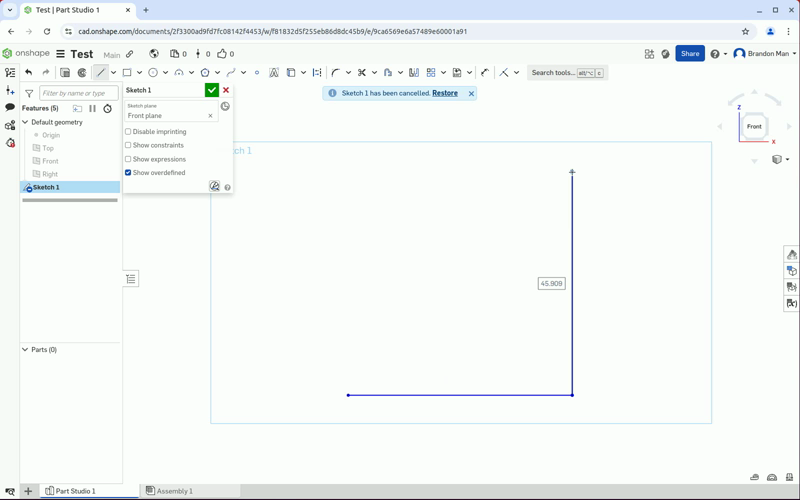
mouse_move(348, 171)
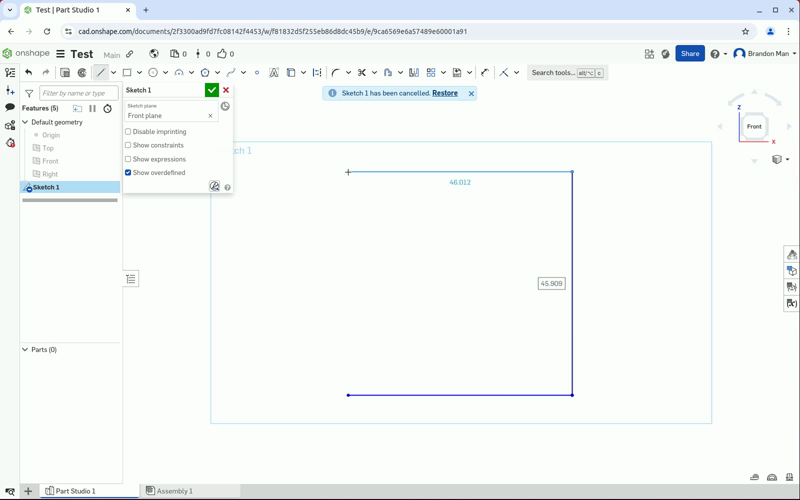
click(348, 171)
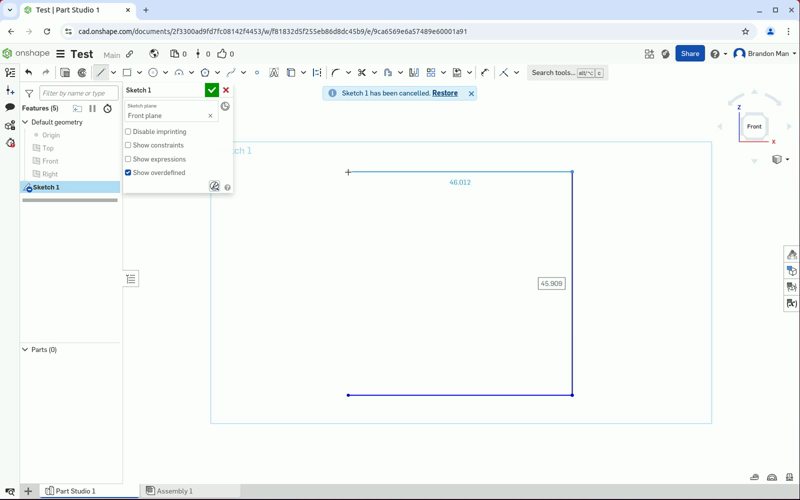
key_up(shift)
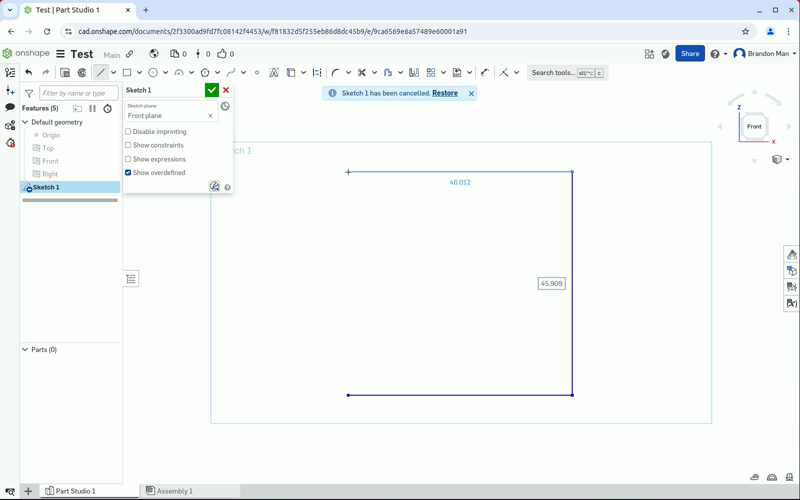
key_down(shift)
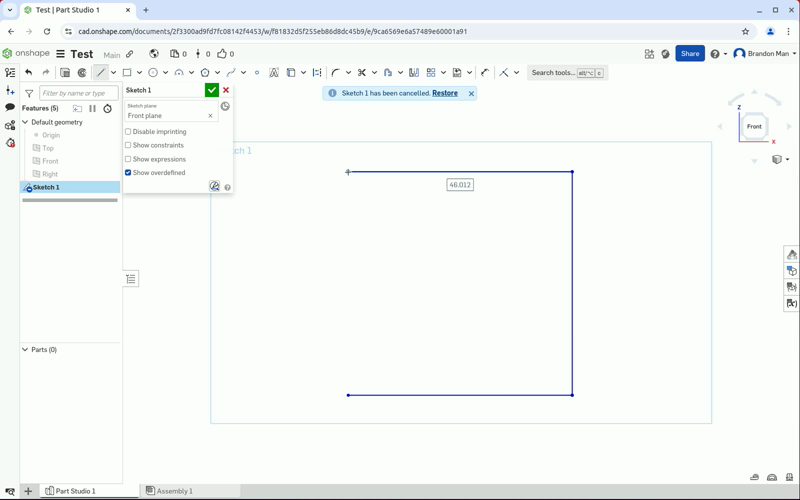
mouse_move(348, 395)
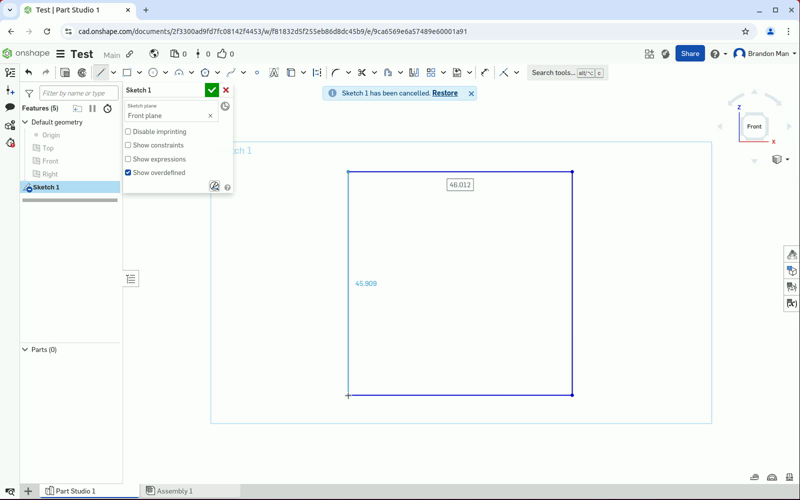
key_up(shift)
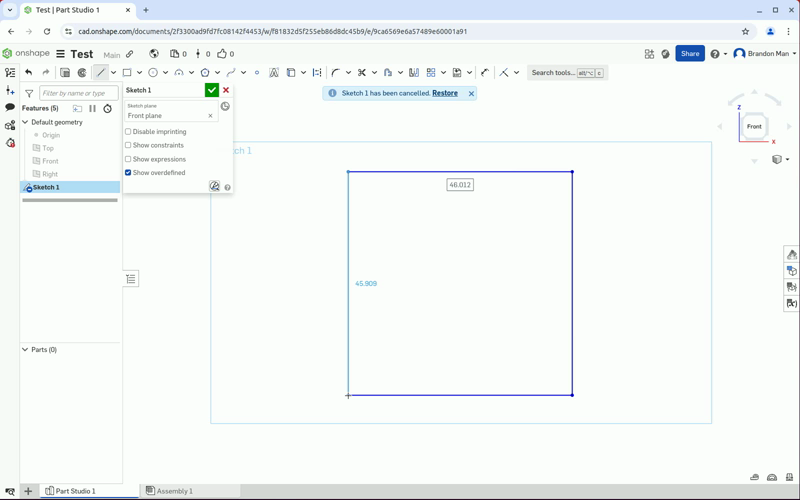
click(348, 395)
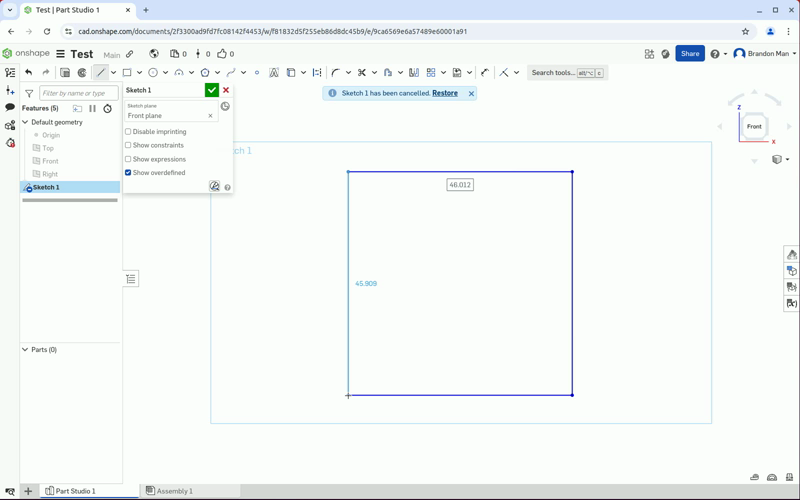
key(esc)
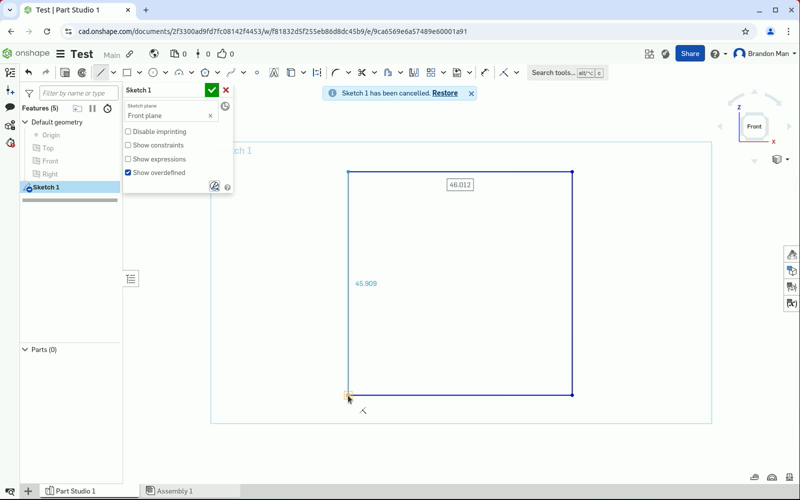
mouse_move(430, 273)
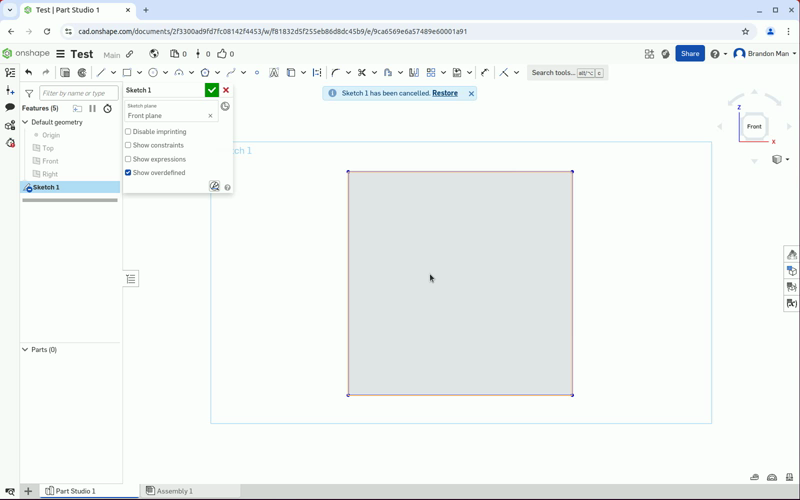
click(430, 273)
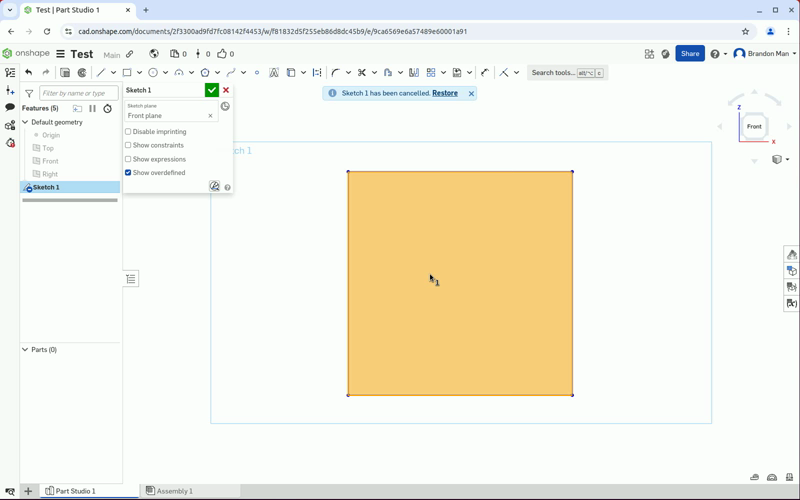
mouse_move(73, 352)
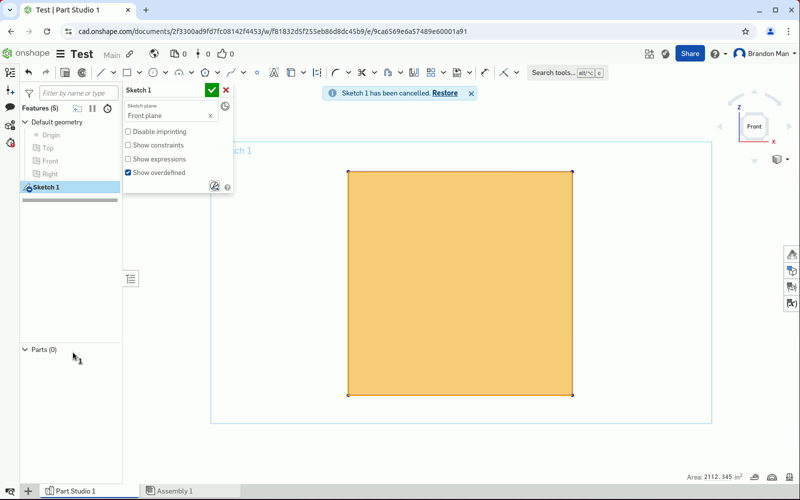
key(shift+y)
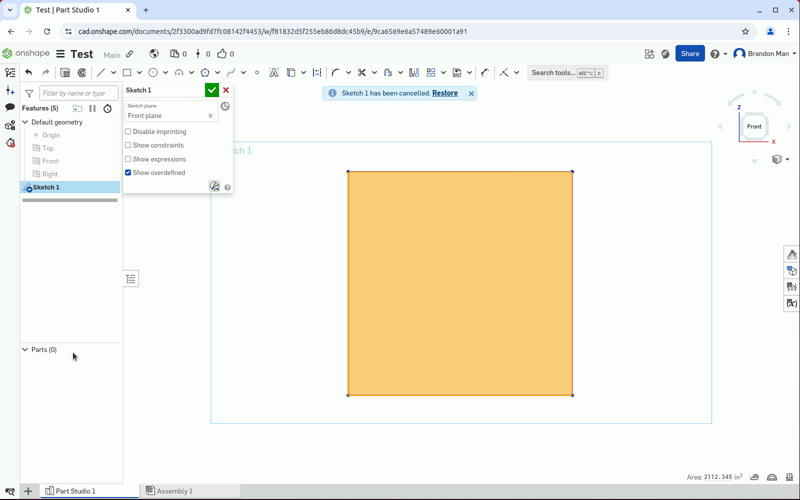
key(shift+e)
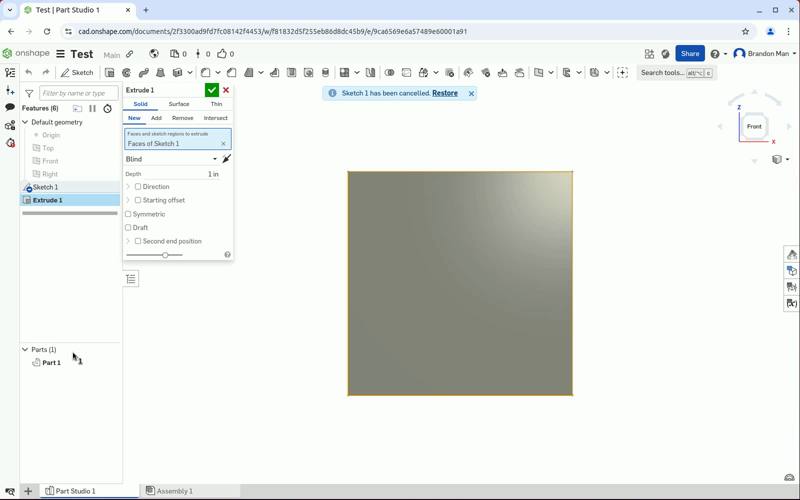
mouse_move(143, 106)
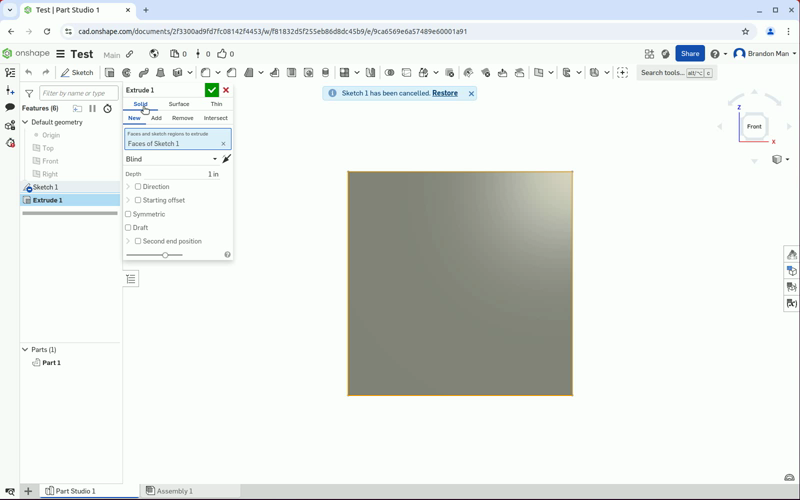
click(143, 106)
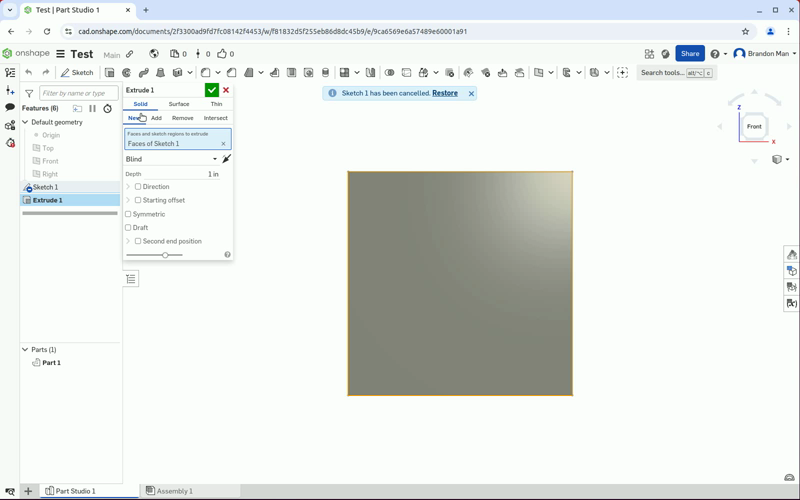
mouse_move(137, 120)
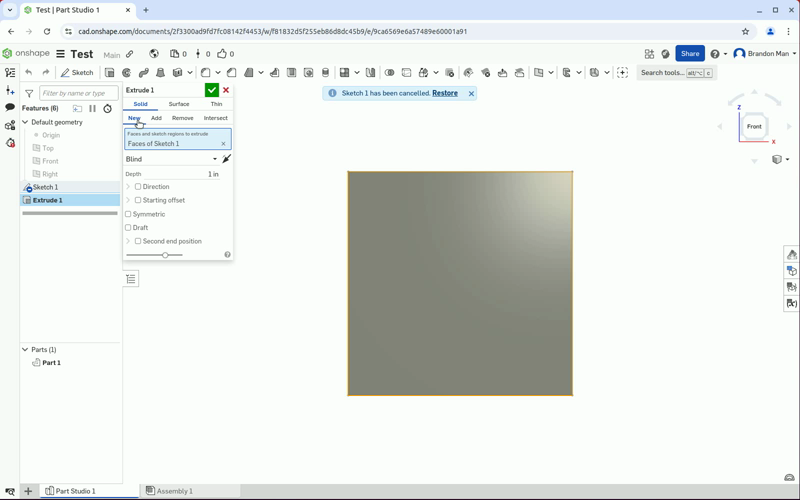
click(137, 120)
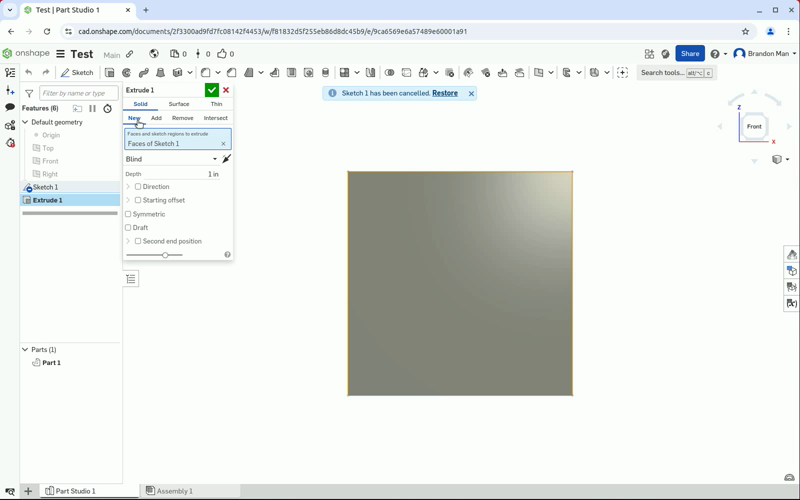
key(tab, 4)
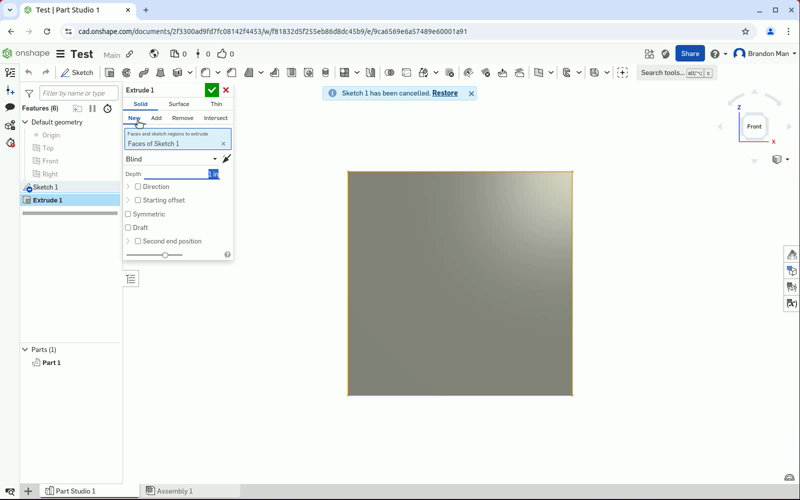
text(-0.241)
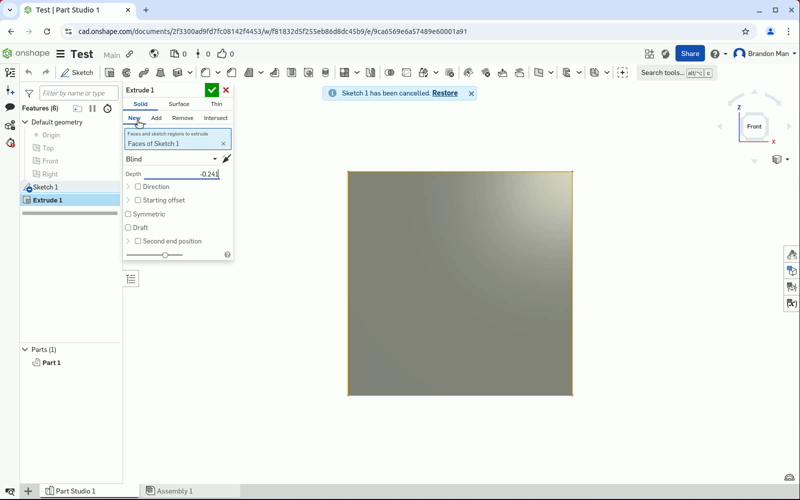
key(enter)
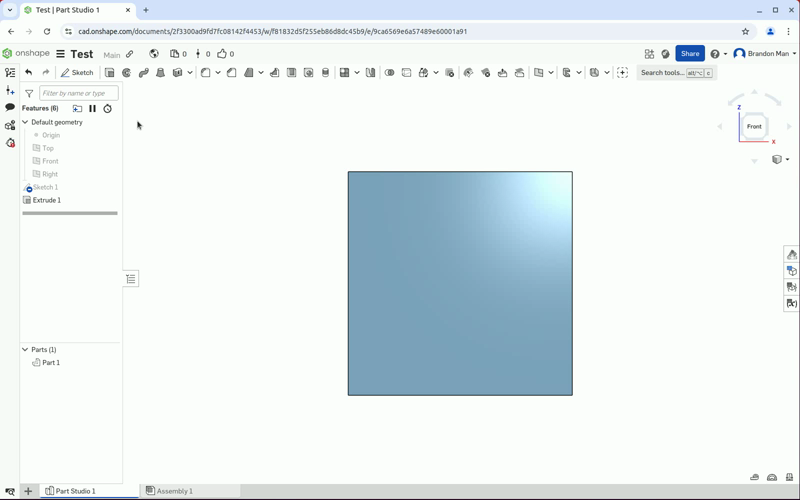
key(shift+h)
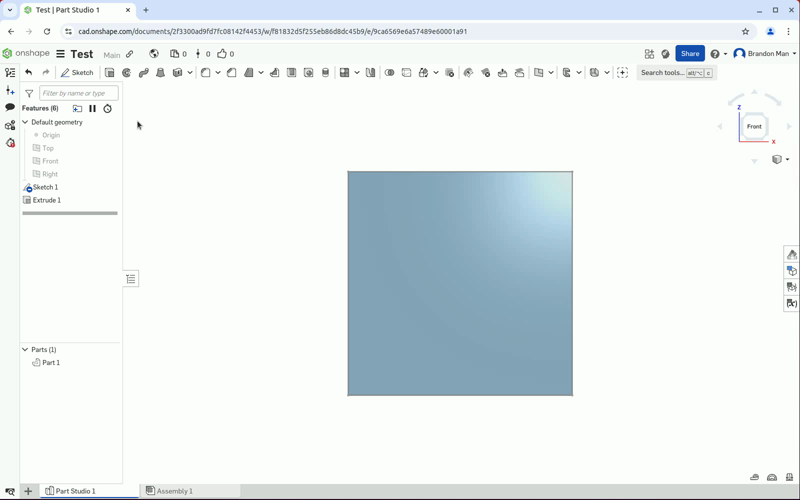
key(shift+h)
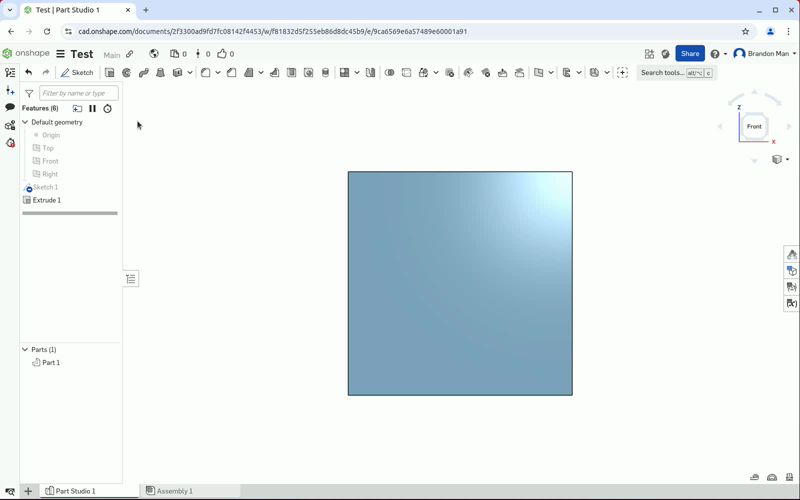
mouse_move(73, 189)
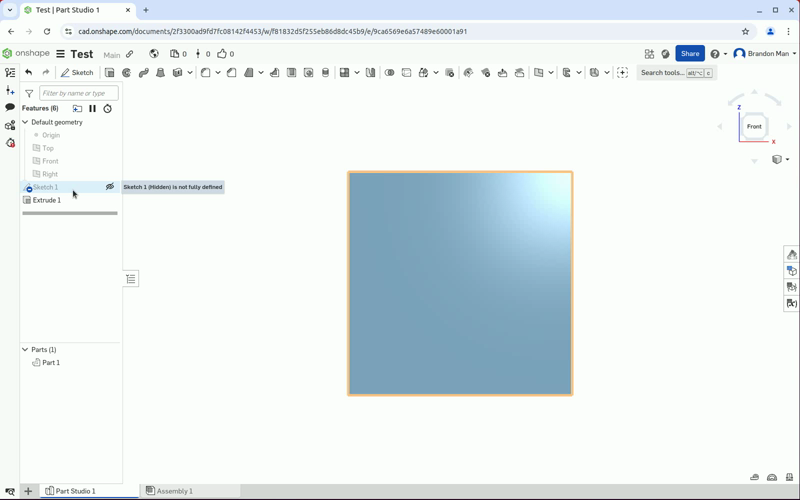
click(73, 189)
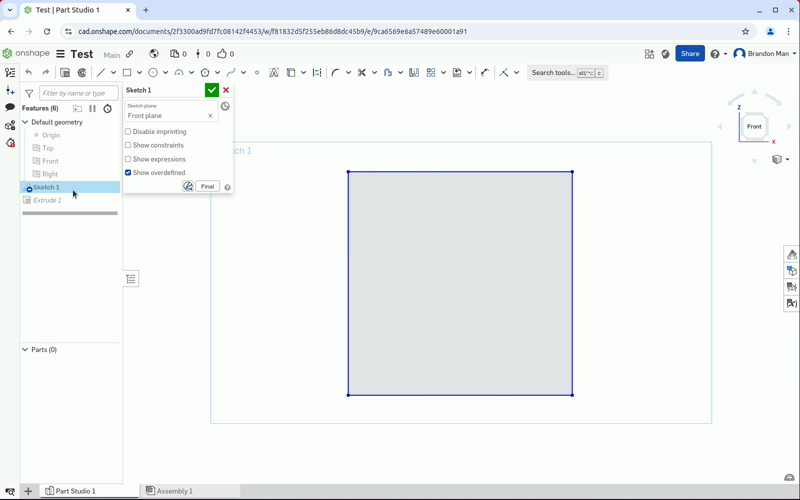
mouse_move(229, 92)
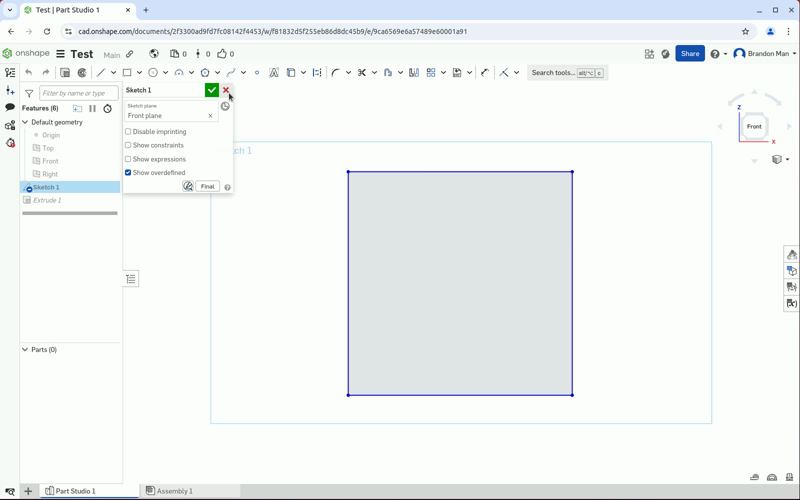
click(229, 92)
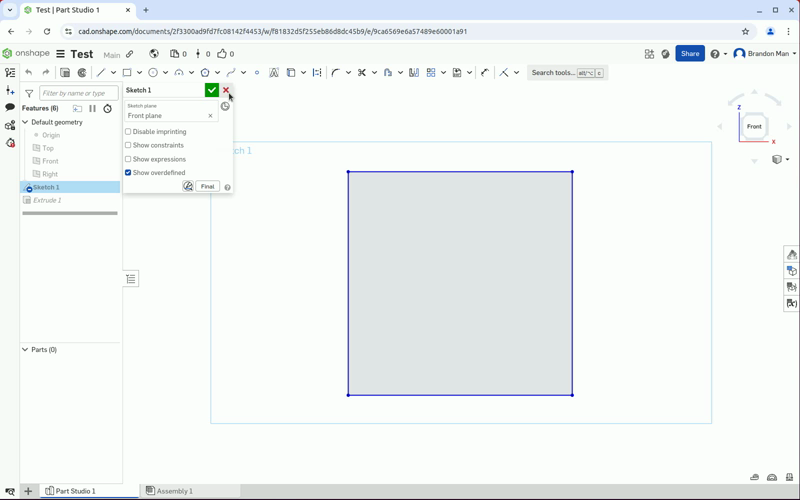
key(shift+s)
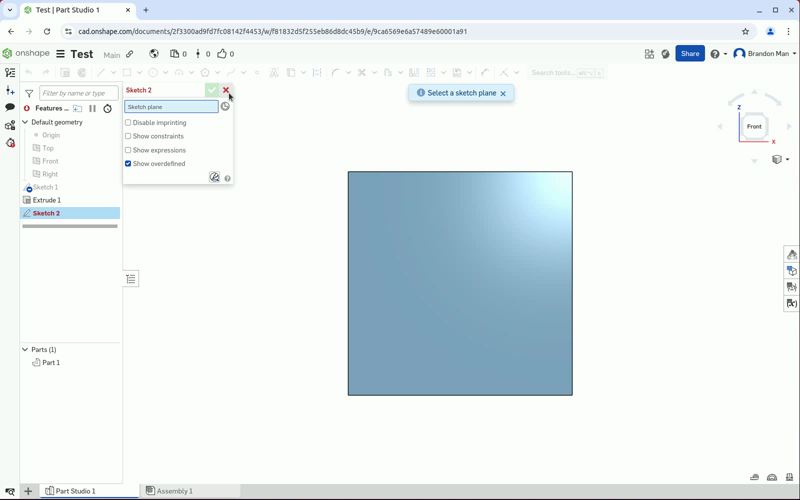
mouse_move(73, 163)
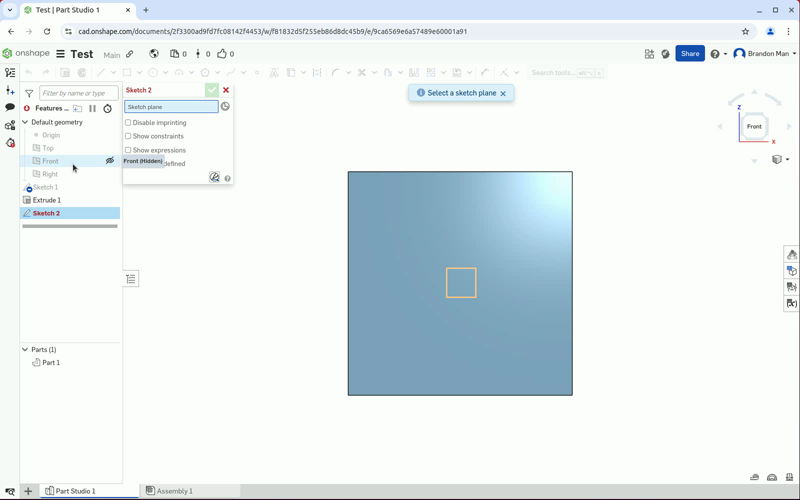
click(73, 163)
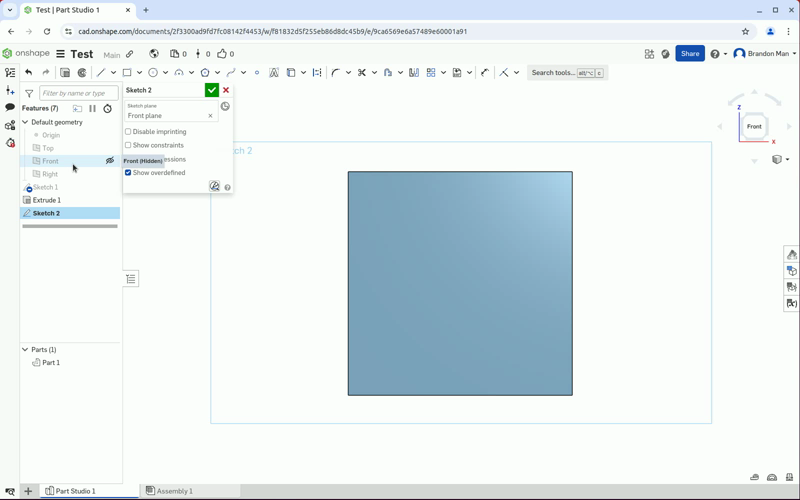
mouse_move(73, 352)
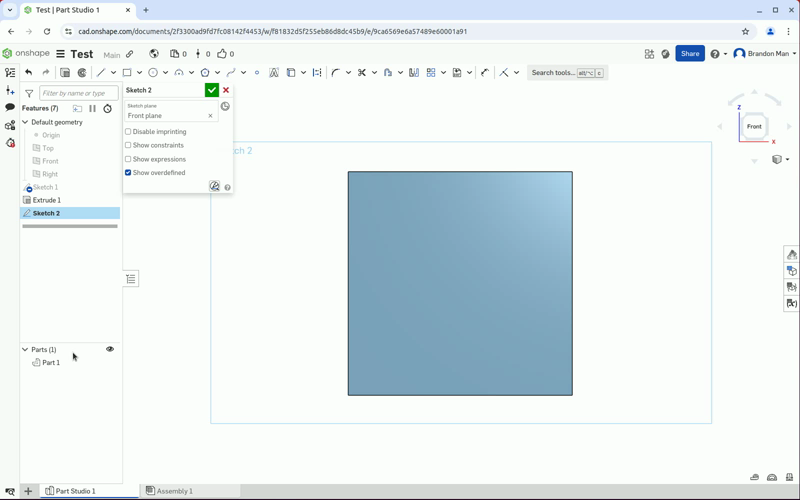
key(y)
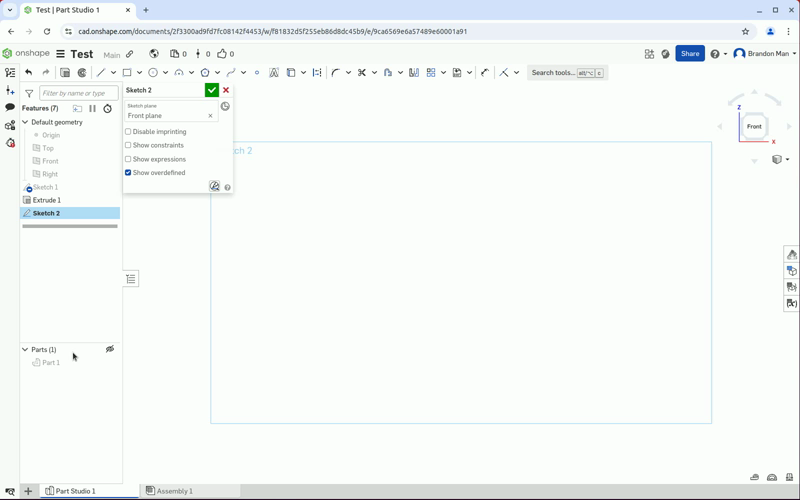
key(c)
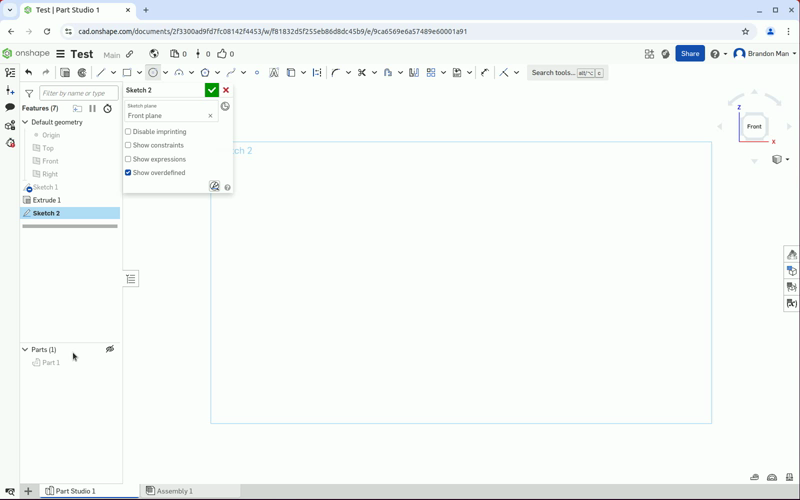
key_down(shift)
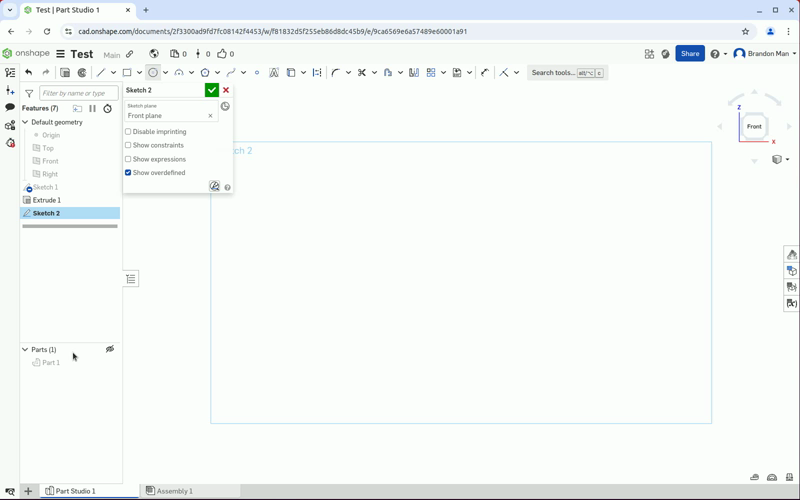
mouse_move(461, 311)
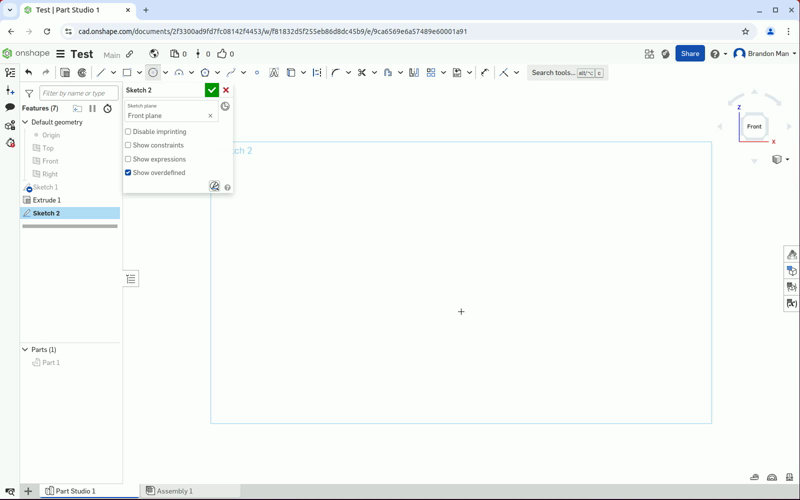
click(461, 311)
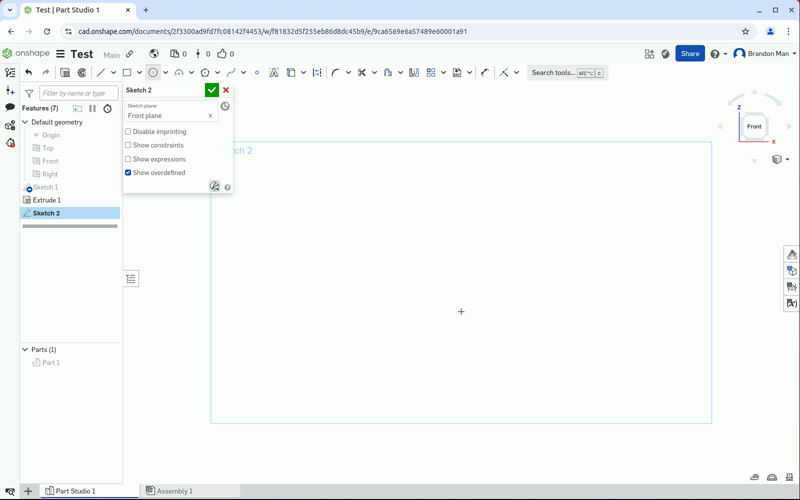
key_up(shift)
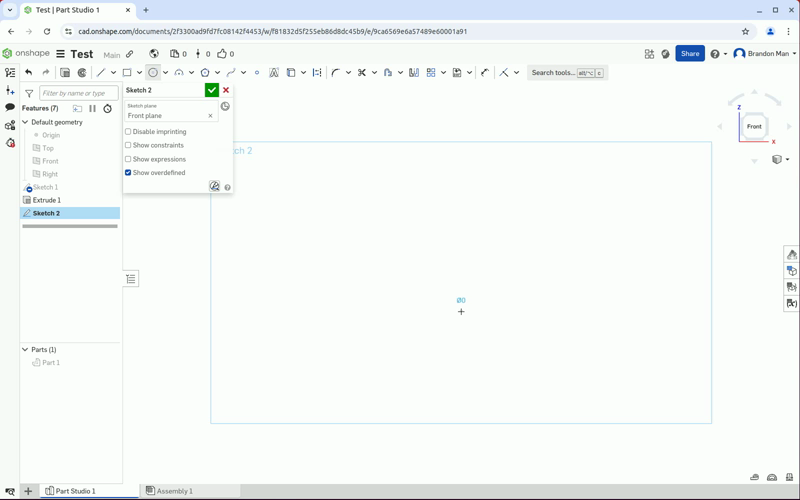
mouse_move(538, 311)
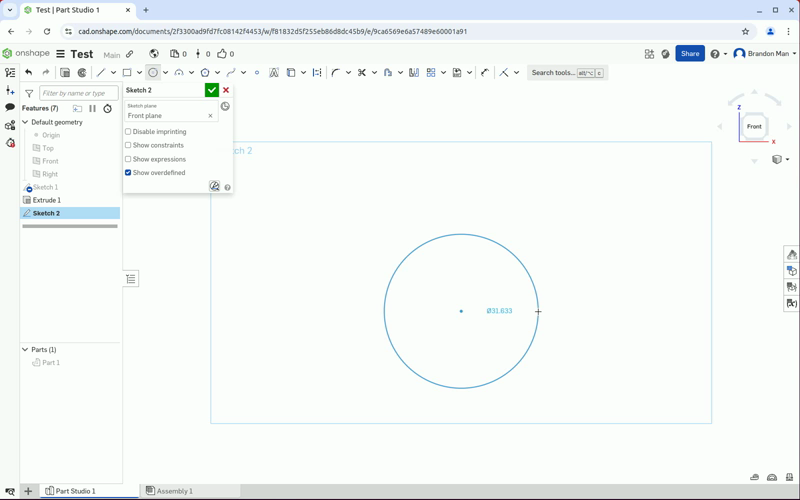
click(538, 311)
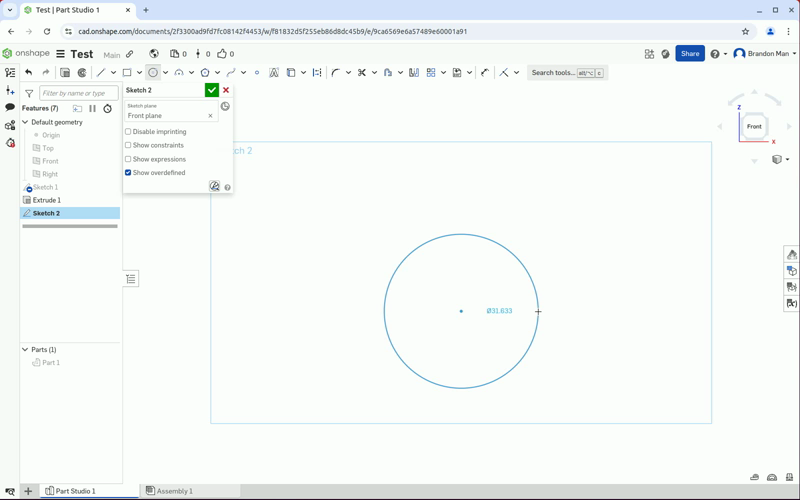
key(esc)
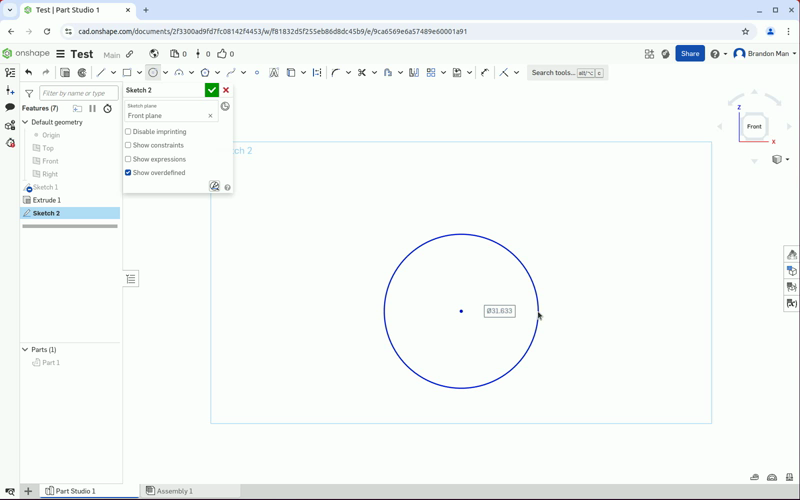
mouse_move(508, 320)
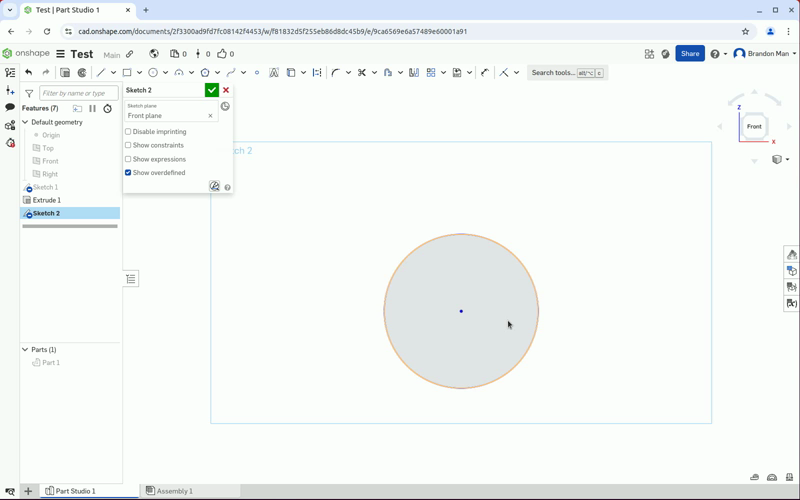
click(508, 320)
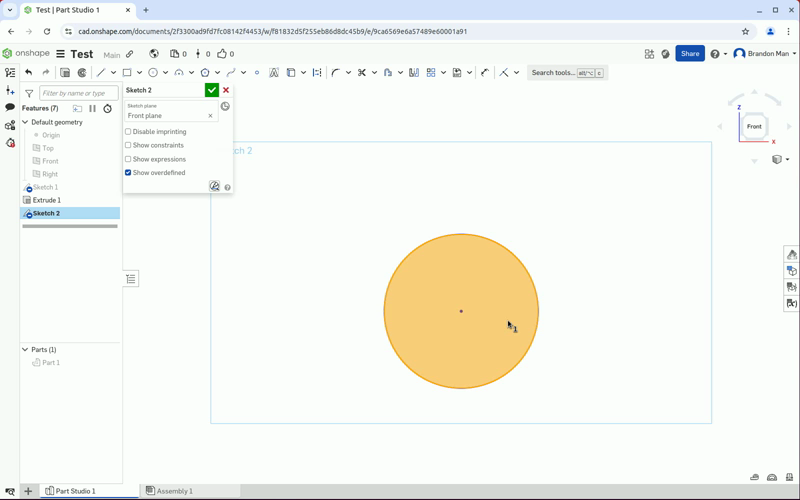
mouse_move(73, 352)
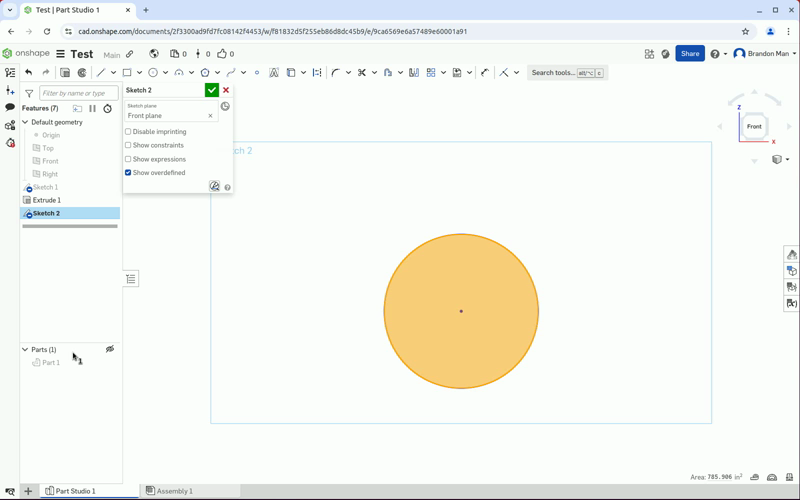
key(shift+y)
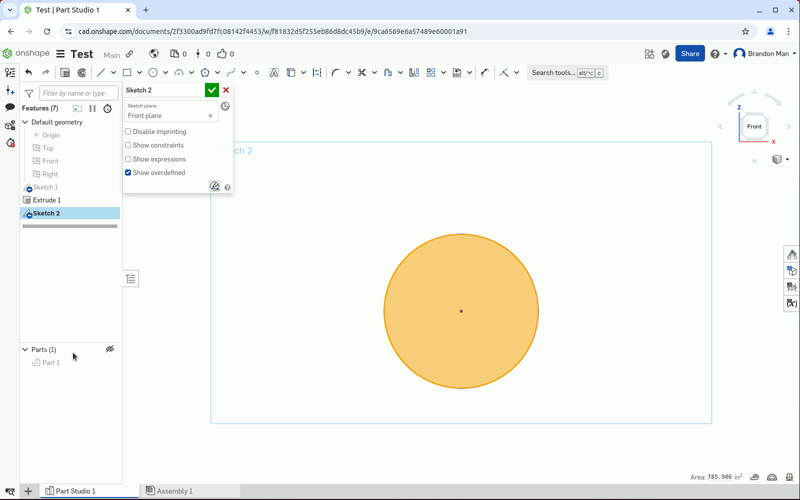
key(shift+e)
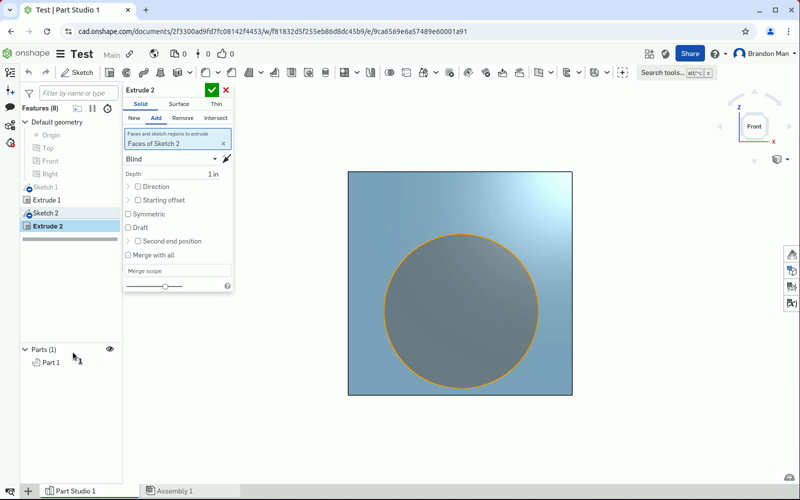
mouse_move(143, 106)
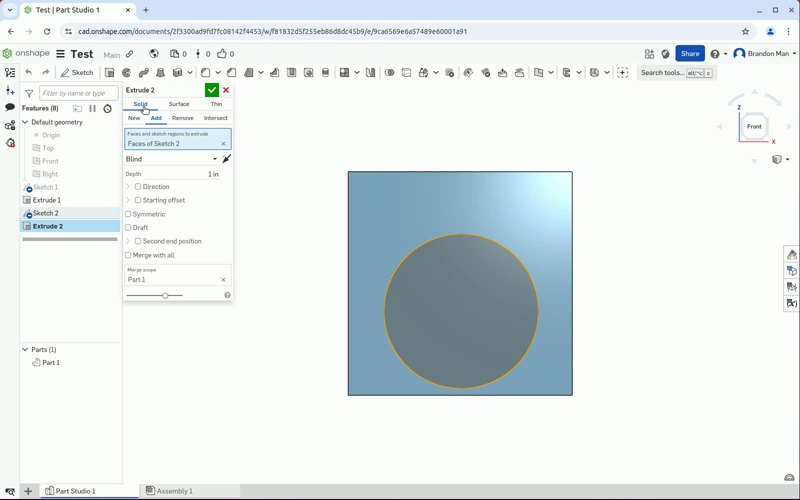
click(143, 106)
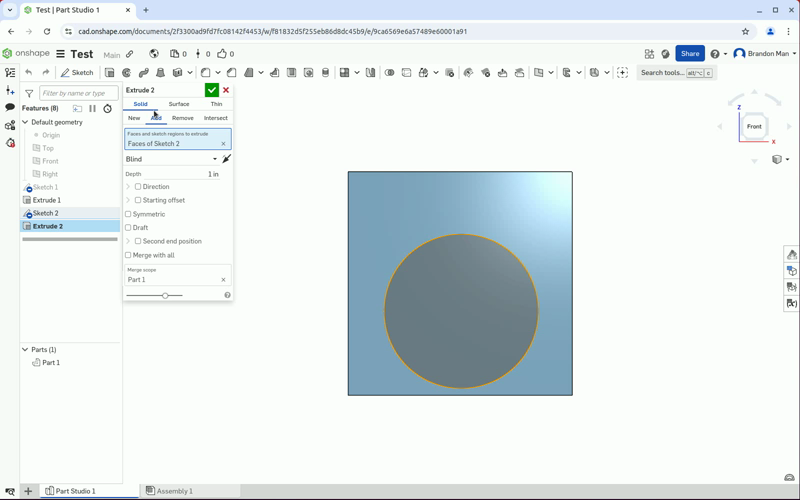
mouse_move(186, 120)
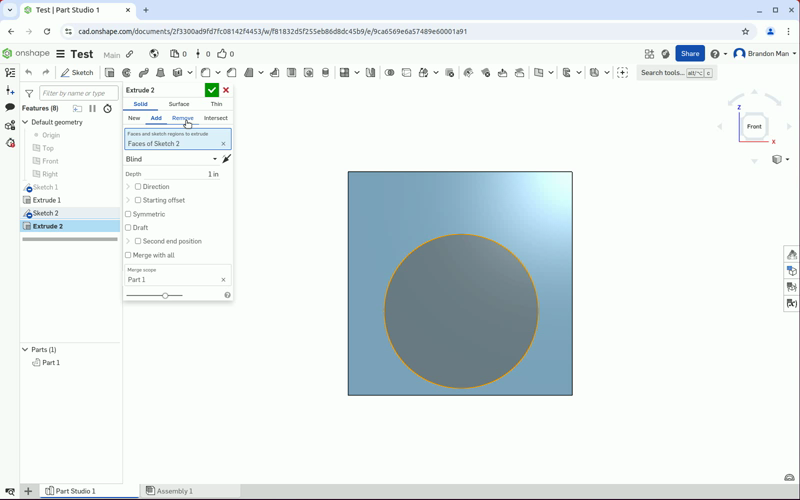
click(186, 120)
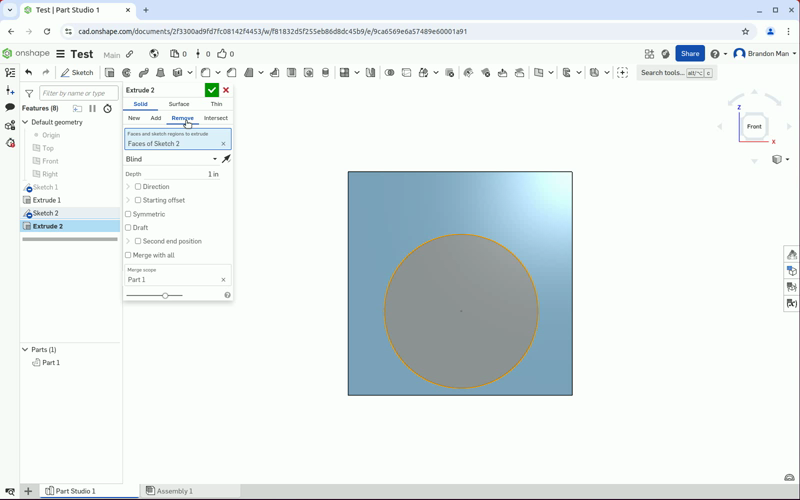
key(tab, 4)
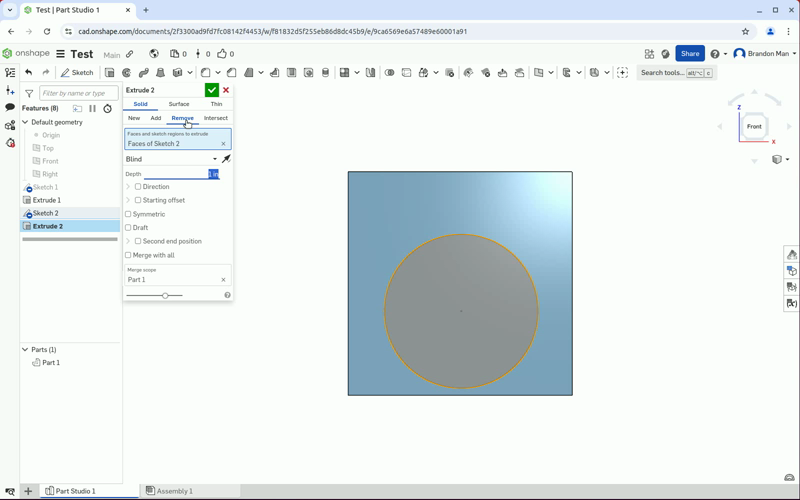
text(-0.241)
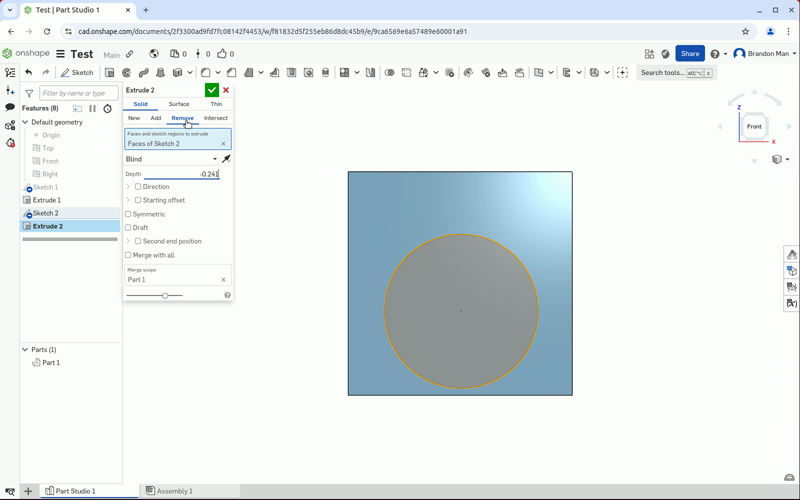
key(tab, 6)
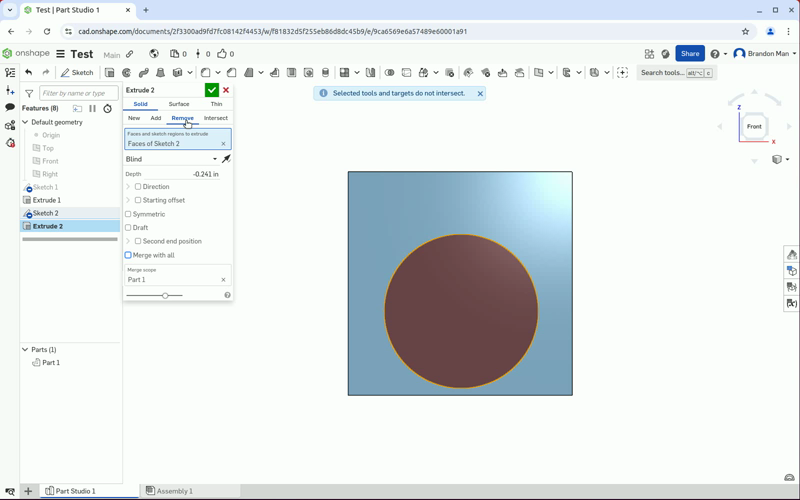
key(space)
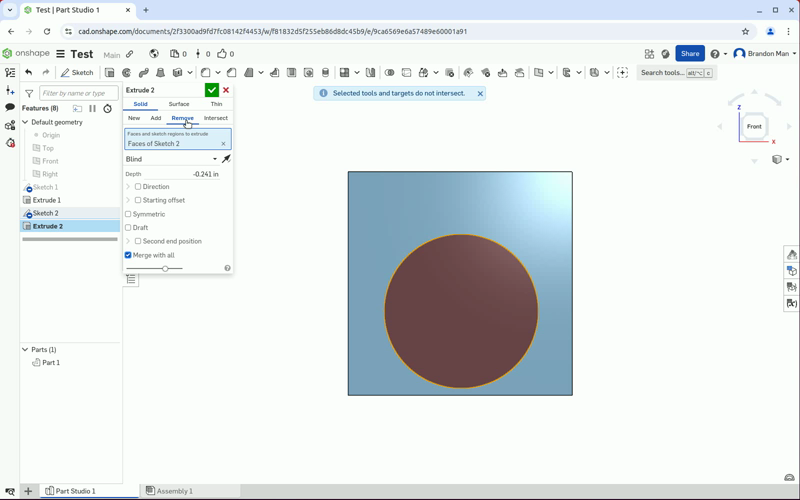
key(enter)
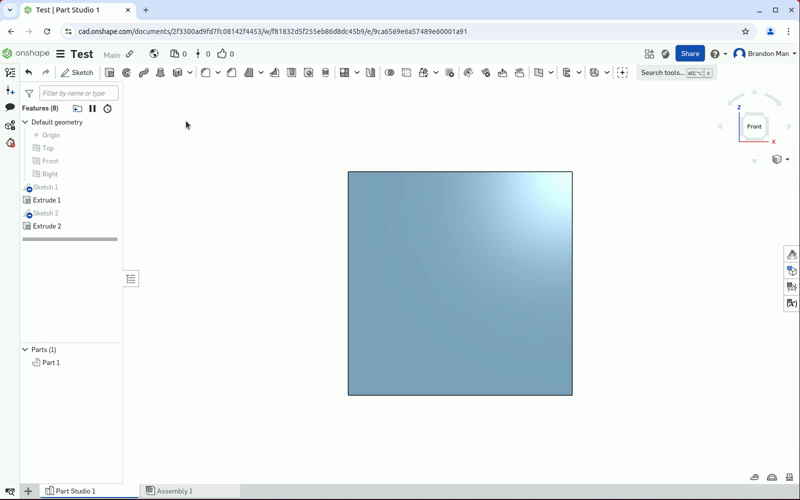
key(shift+h)
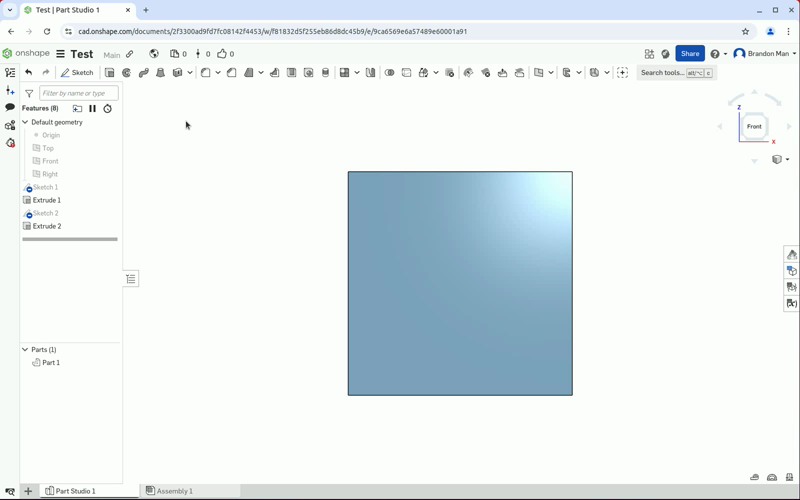
key(shift+h)
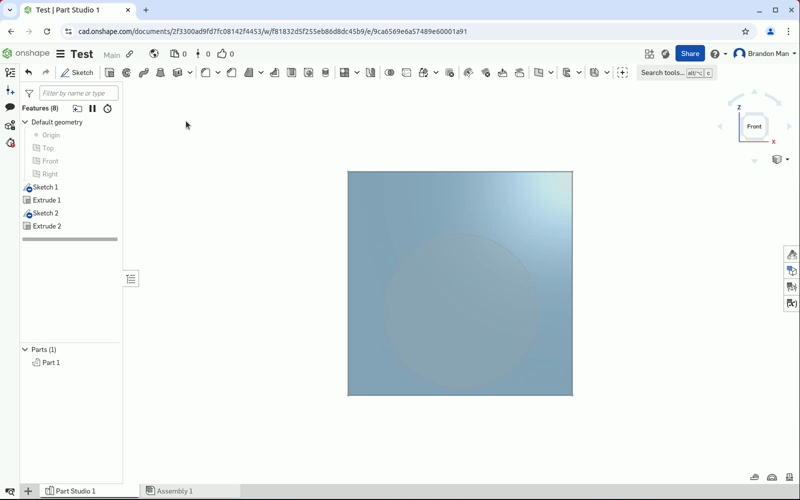
key(shift+7)
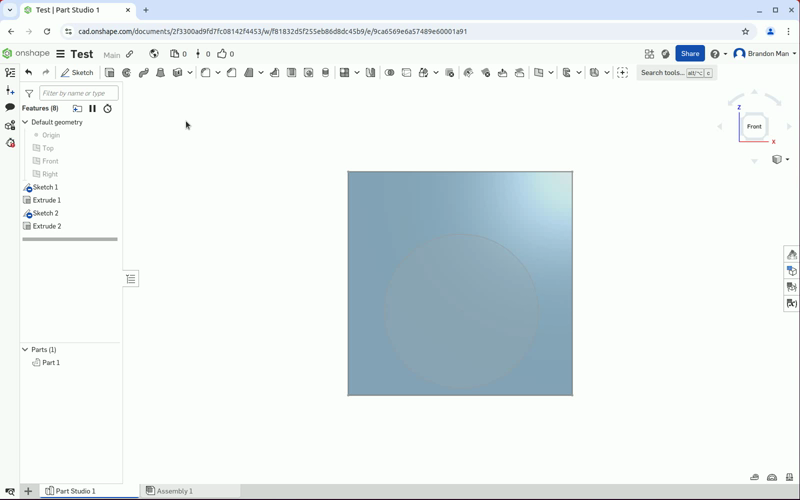
key(left, 2)
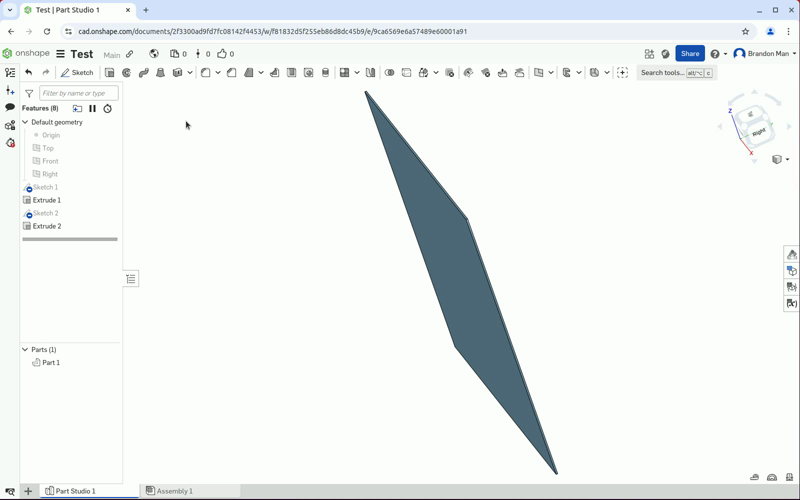
key(down, 2)
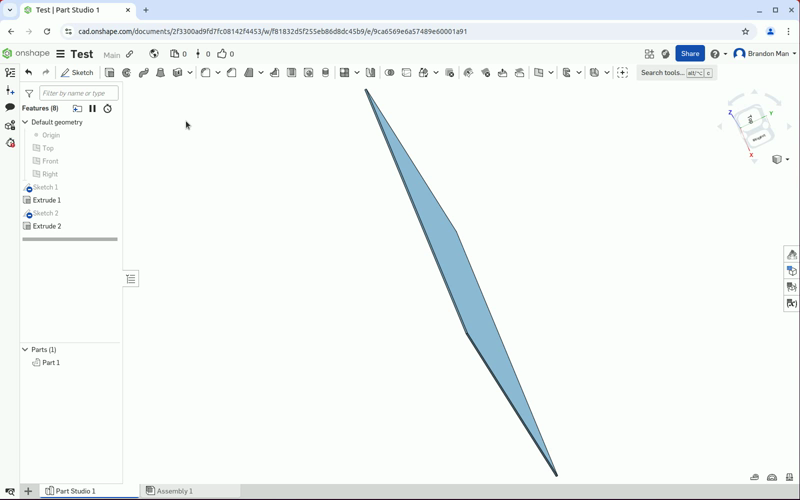
key(up, 2)
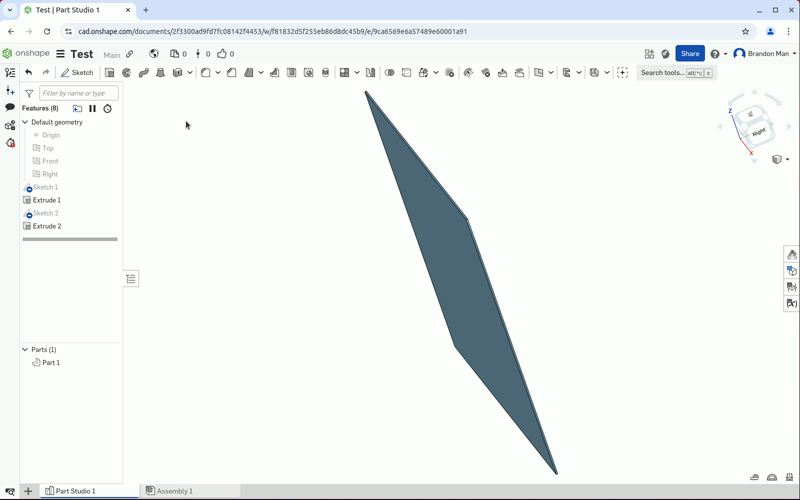
key(right, 2)
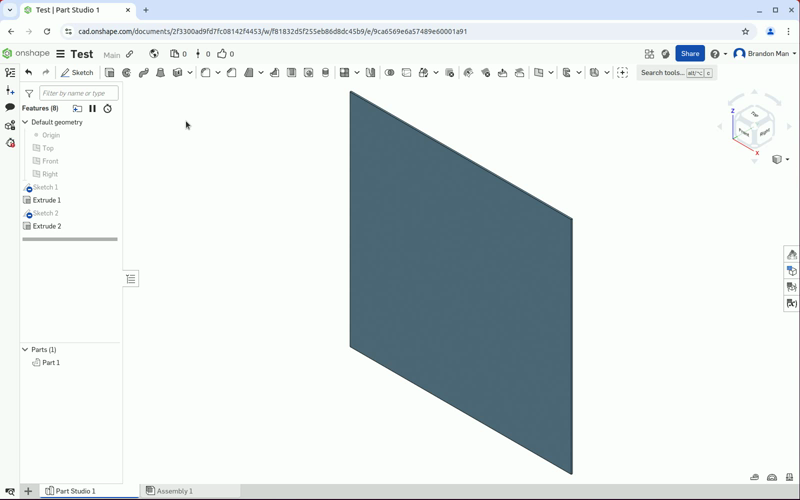
mouse_move(73, 189)
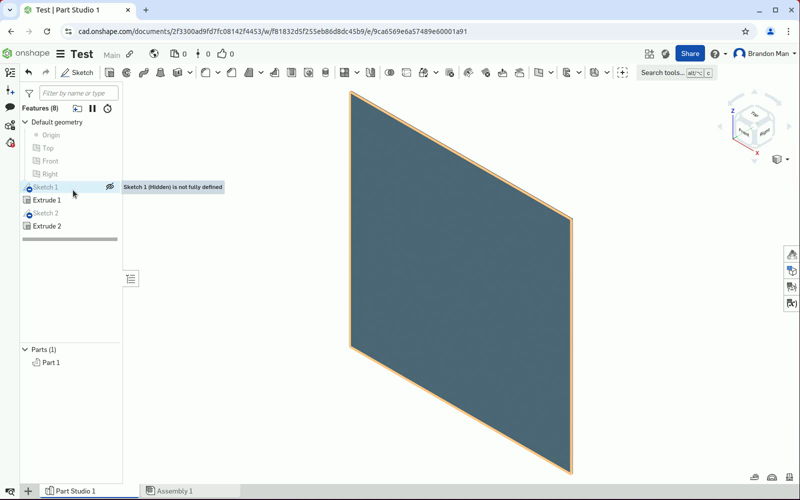
click(73, 189)